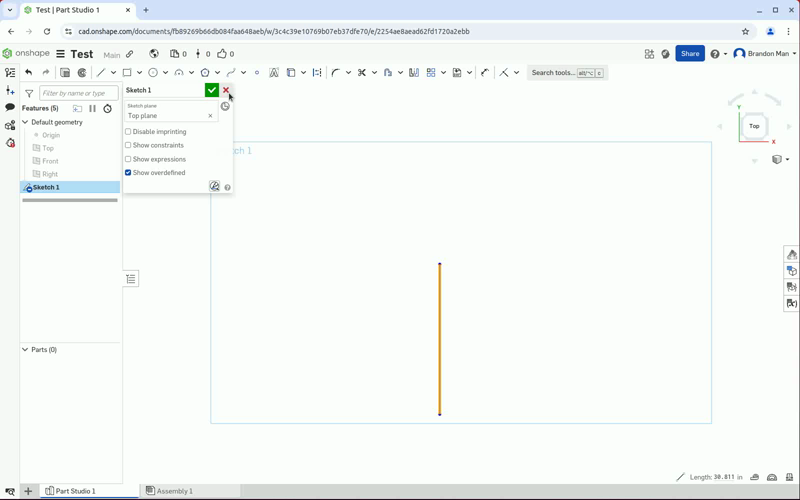
key(shift+h)
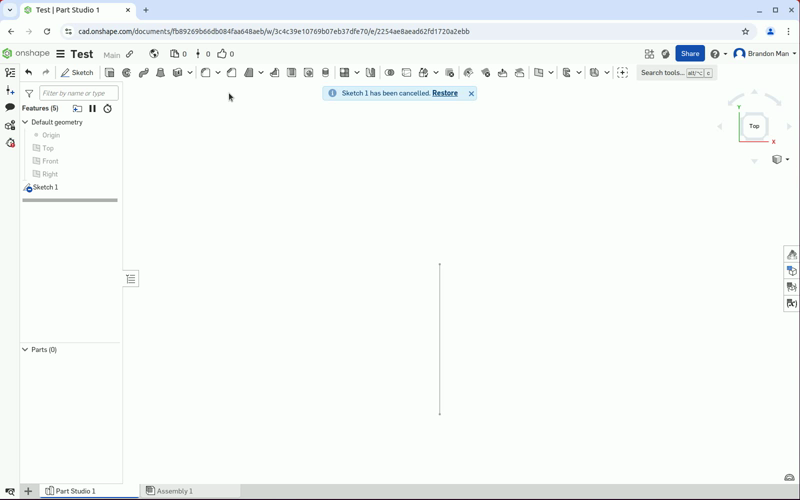
mouse_move(73, 352)
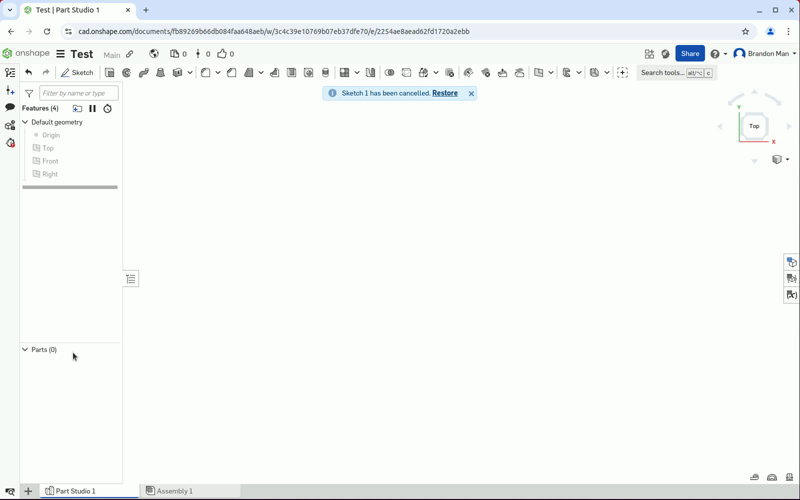
key(y)
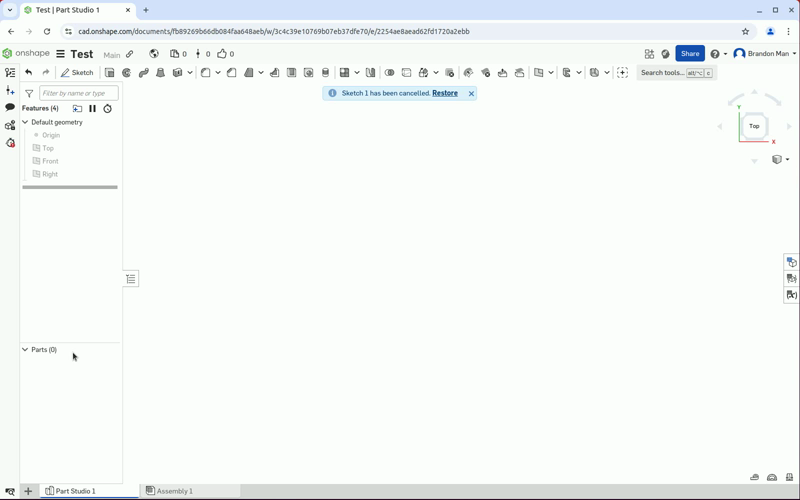
key(shift+p)
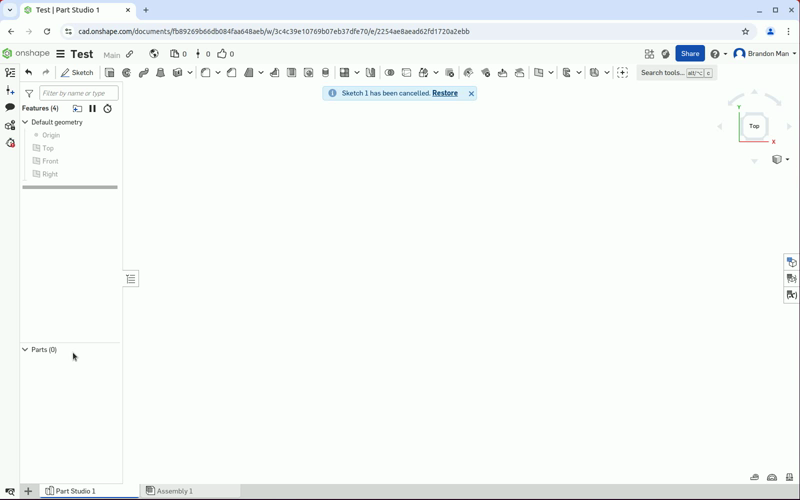
key(space)
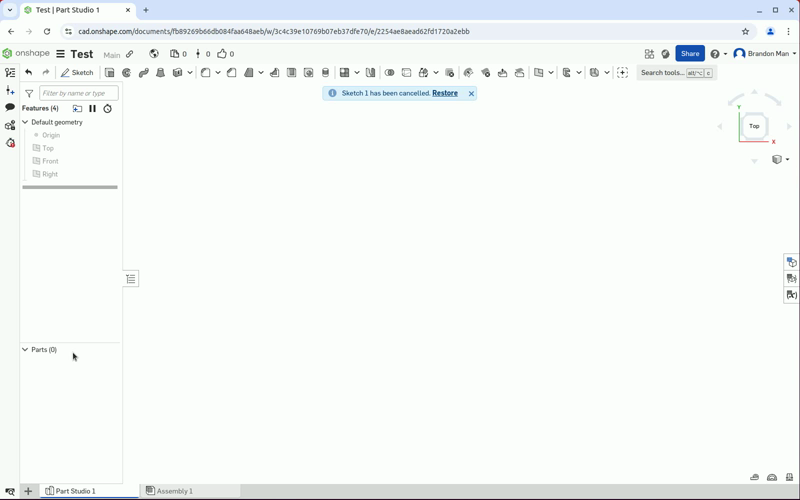
key_down(shift)
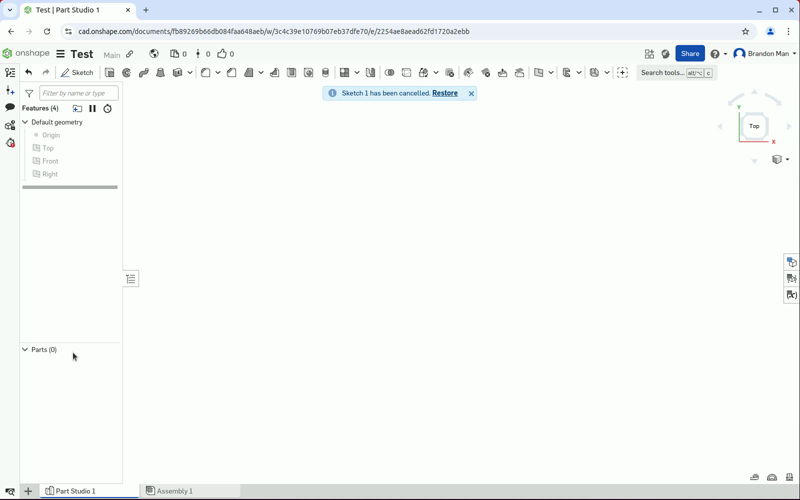
key(up)
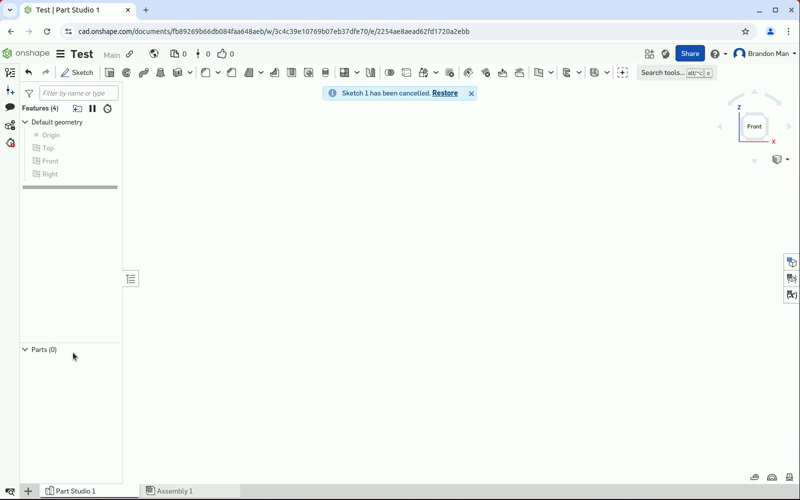
key_up(shift)
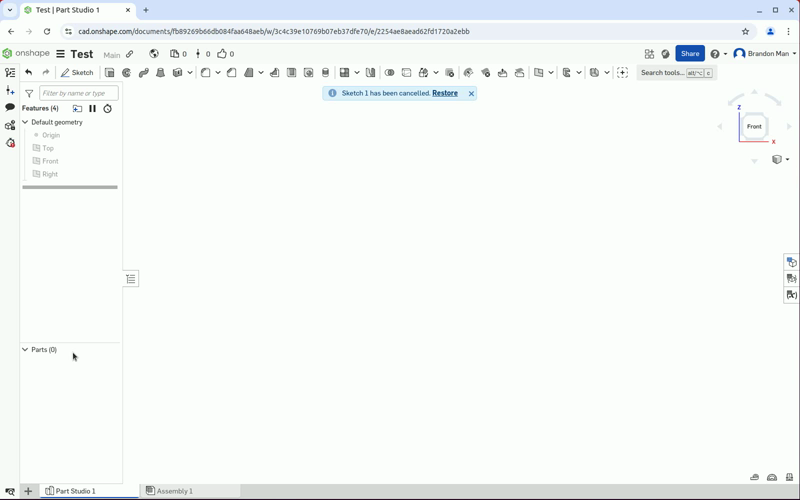
mouse_move(73, 352)
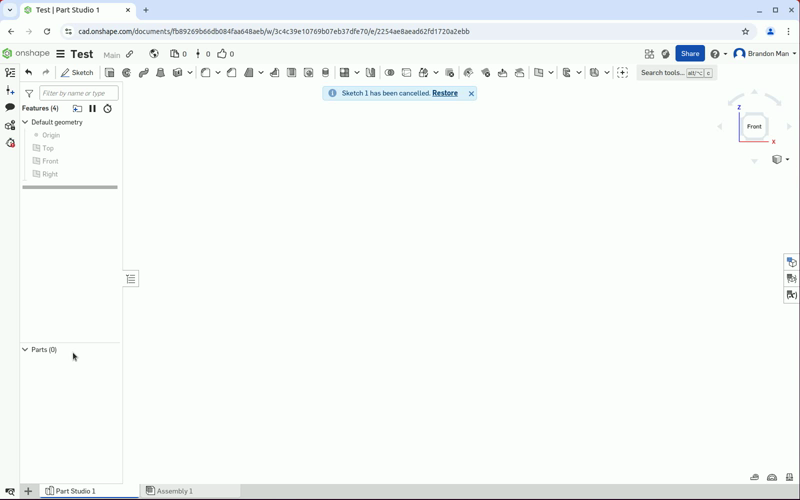
key(shift+y)
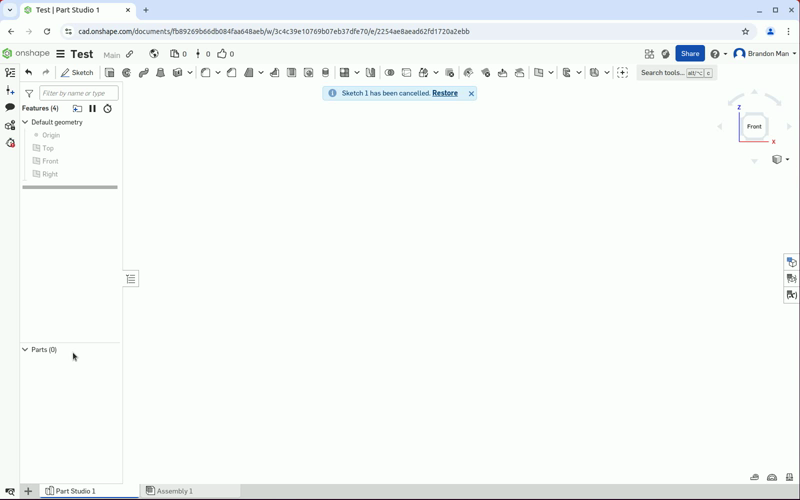
key(shift+s)
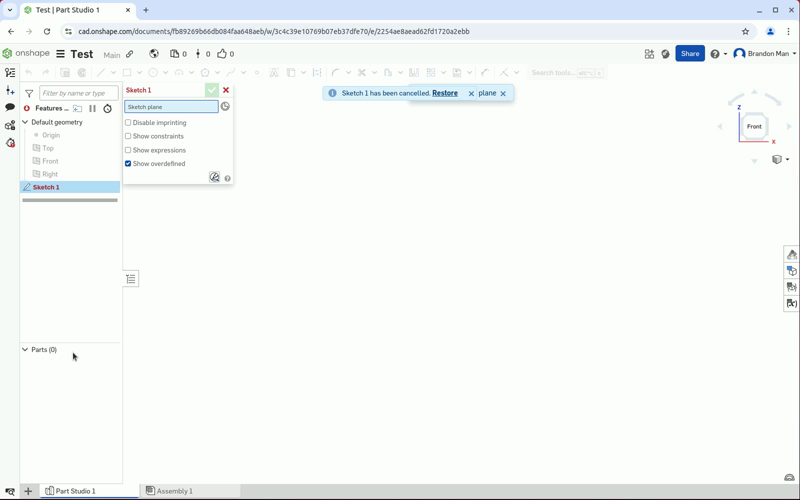
mouse_move(73, 163)
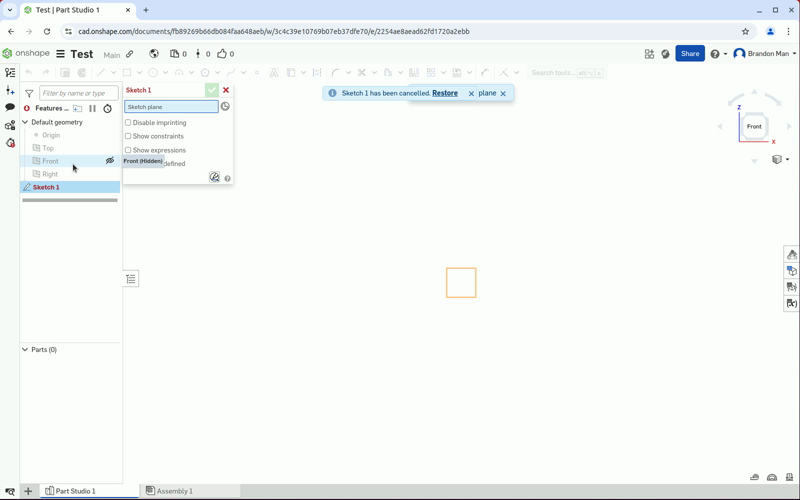
click(73, 163)
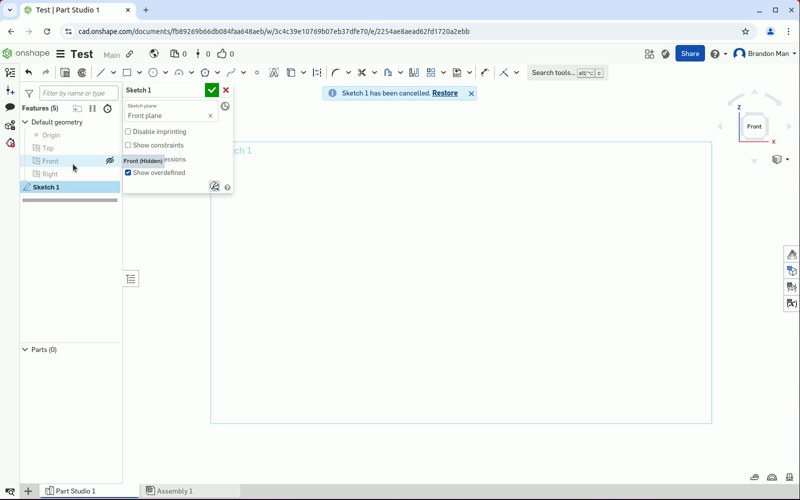
mouse_move(73, 352)
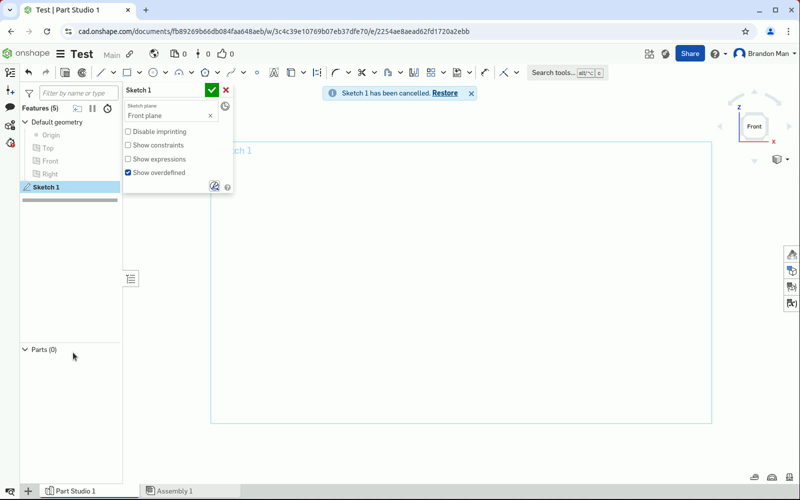
key(y)
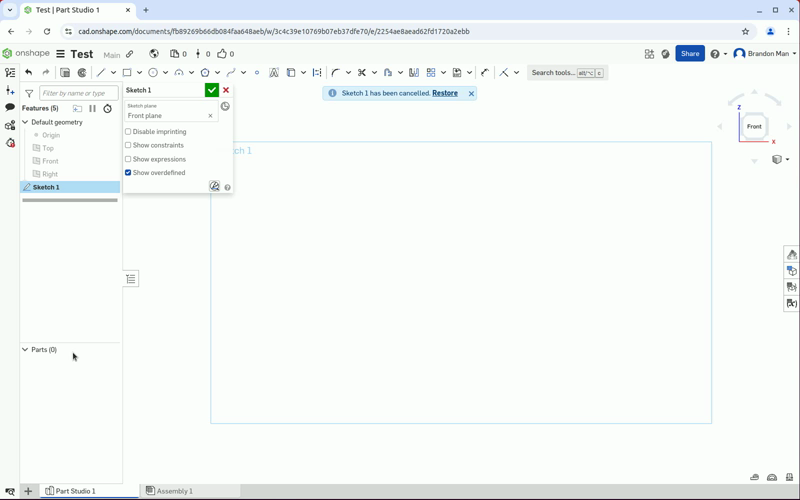
key(l)
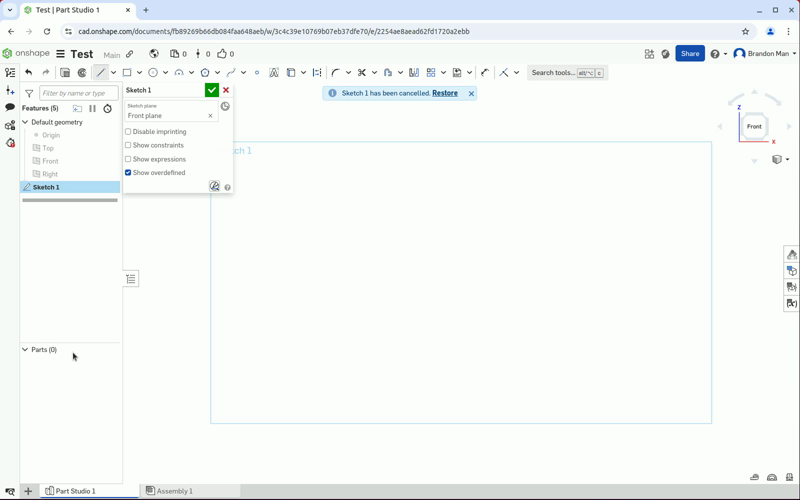
key_down(shift)
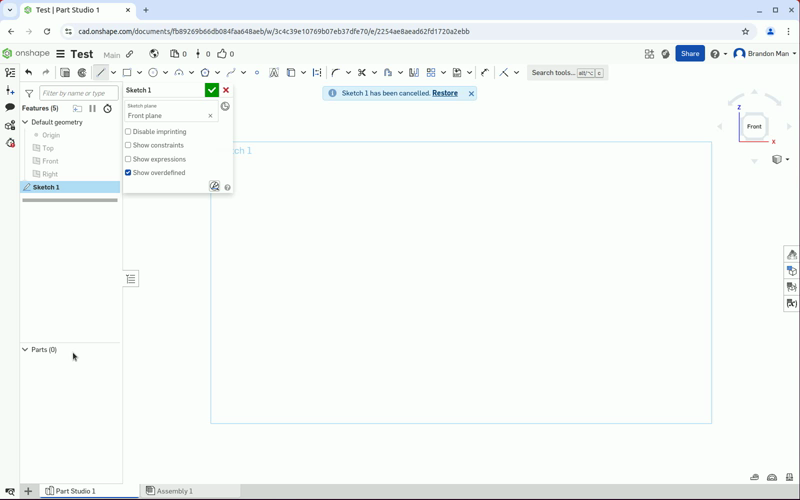
mouse_move(460, 282)
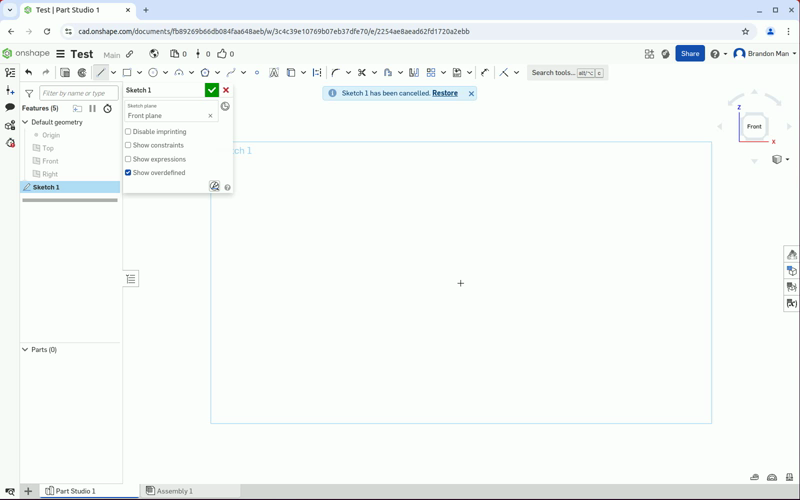
click(460, 282)
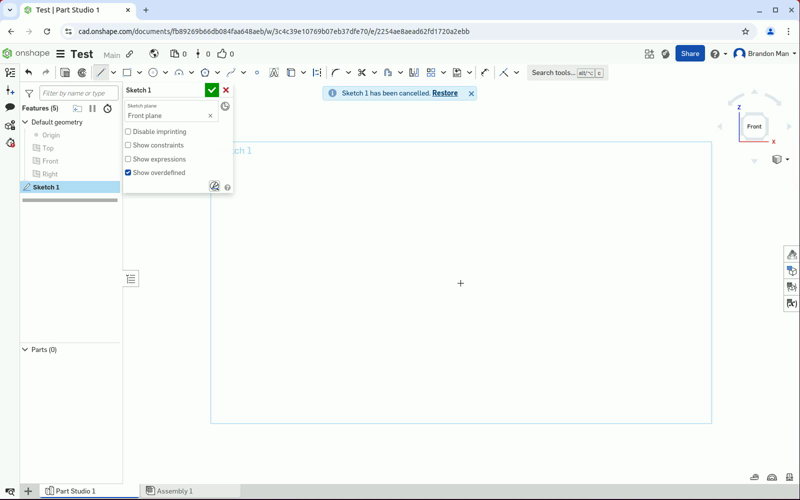
key_up(shift)
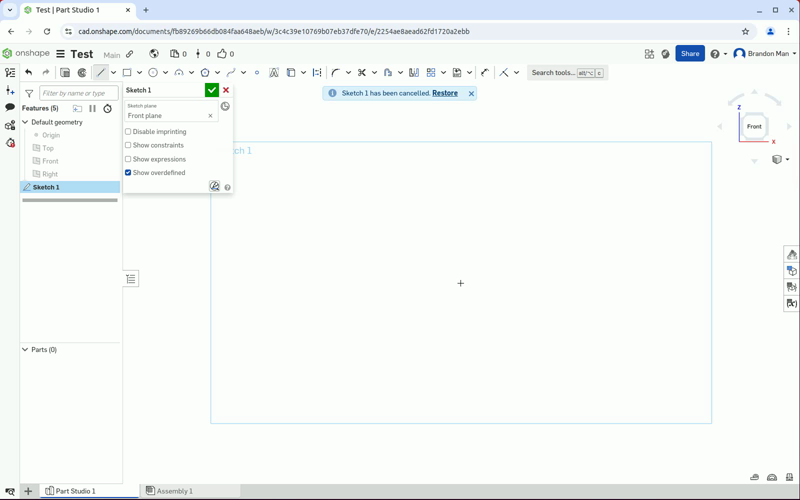
key_down(shift)
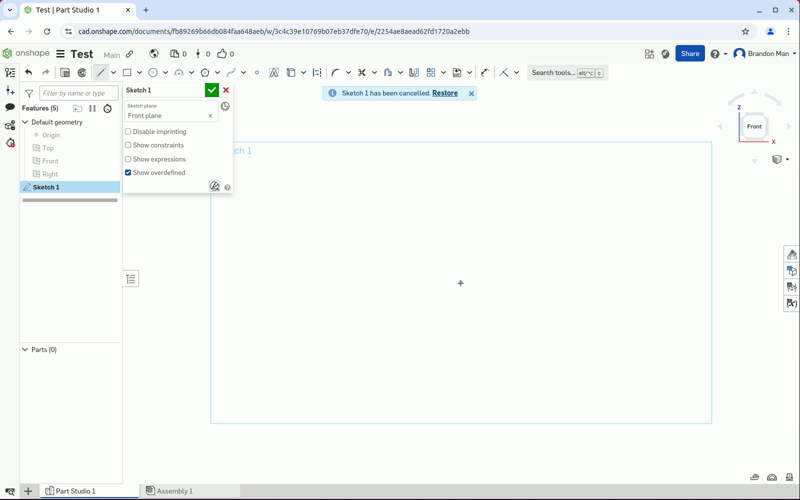
mouse_move(545, 282)
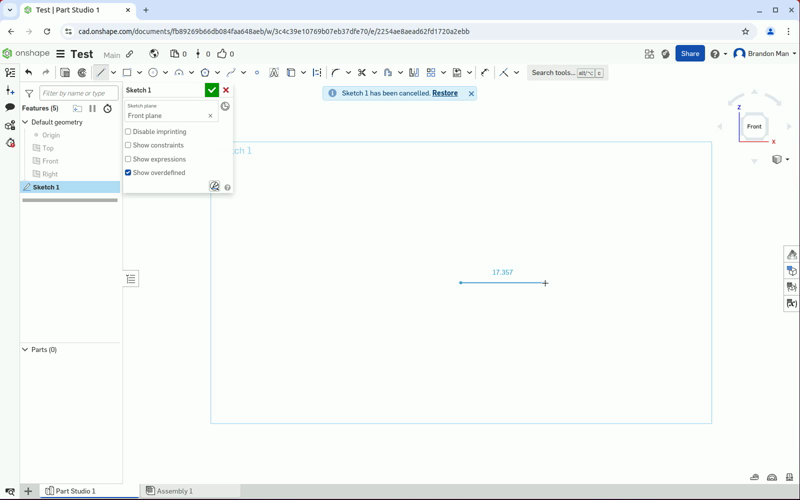
click(545, 282)
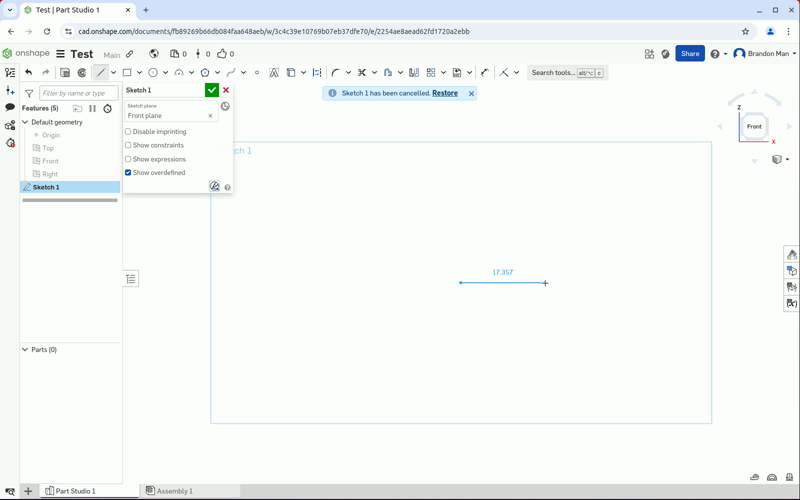
key_up(shift)
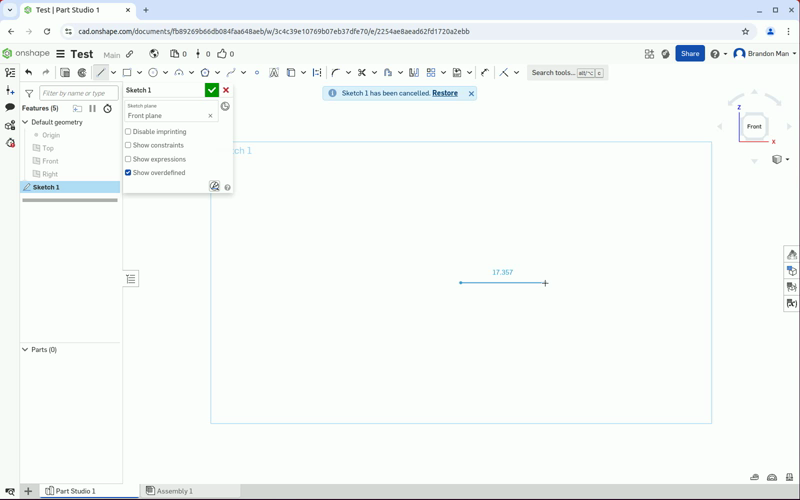
key_down(shift)
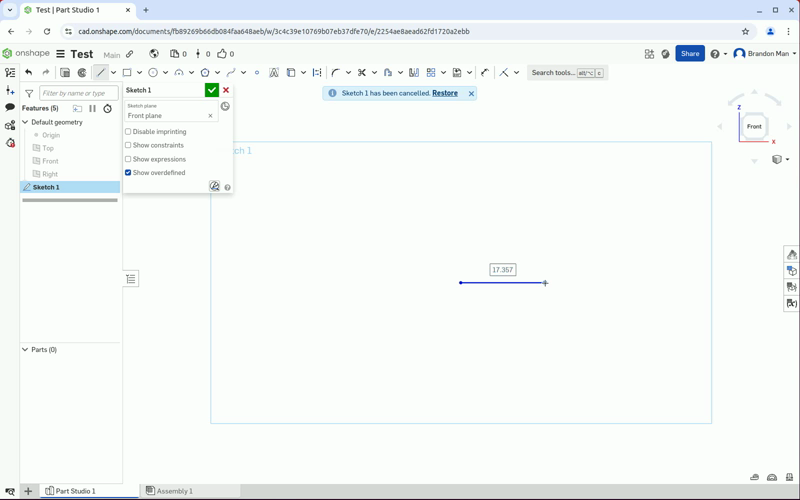
mouse_move(470, 220)
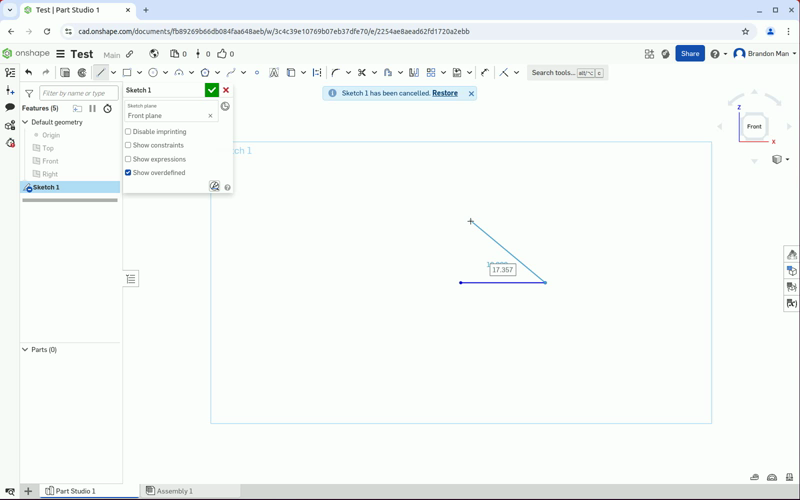
click(470, 220)
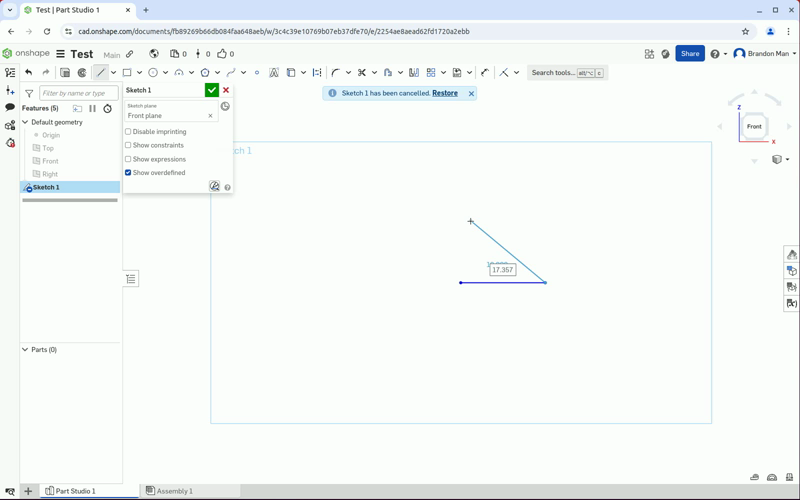
key_up(shift)
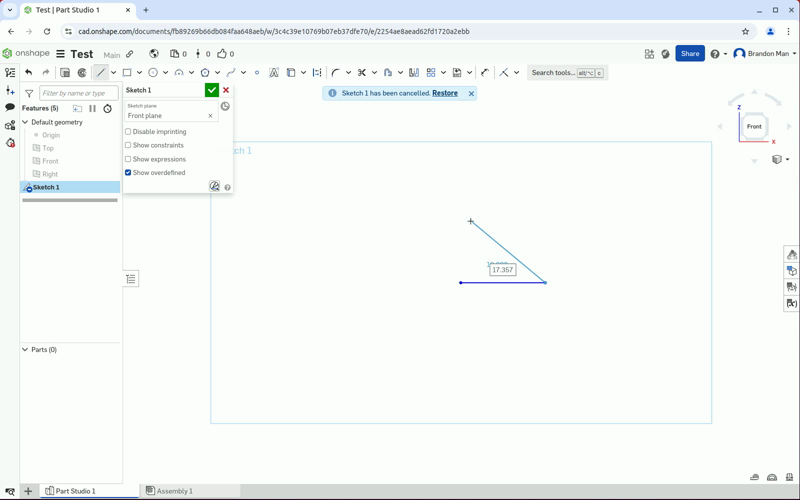
key_down(shift)
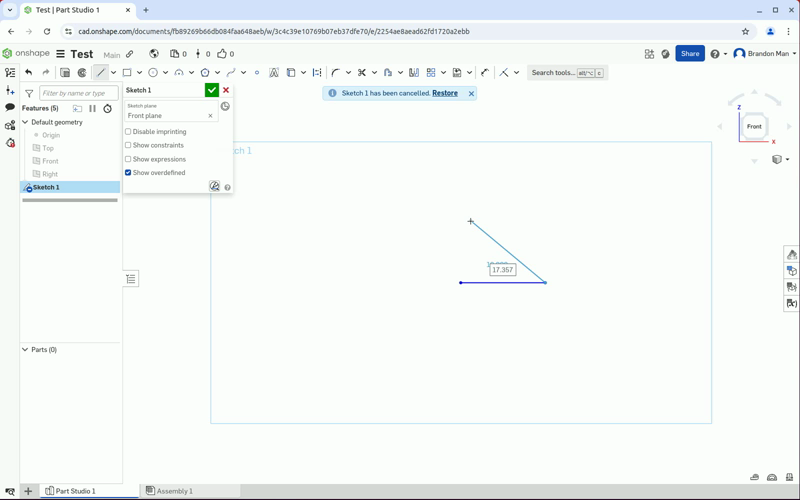
mouse_move(460, 282)
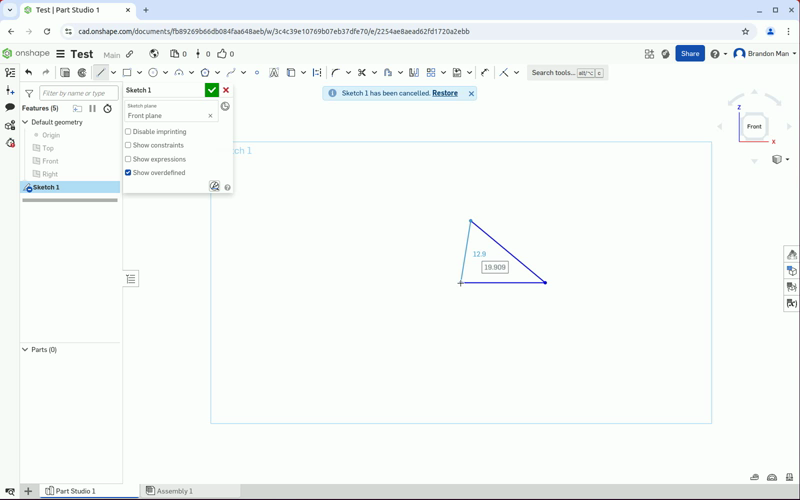
key_up(shift)
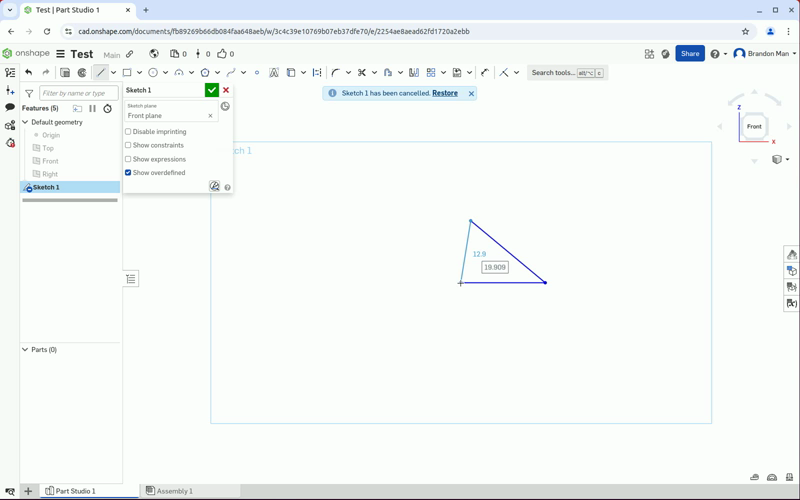
click(460, 282)
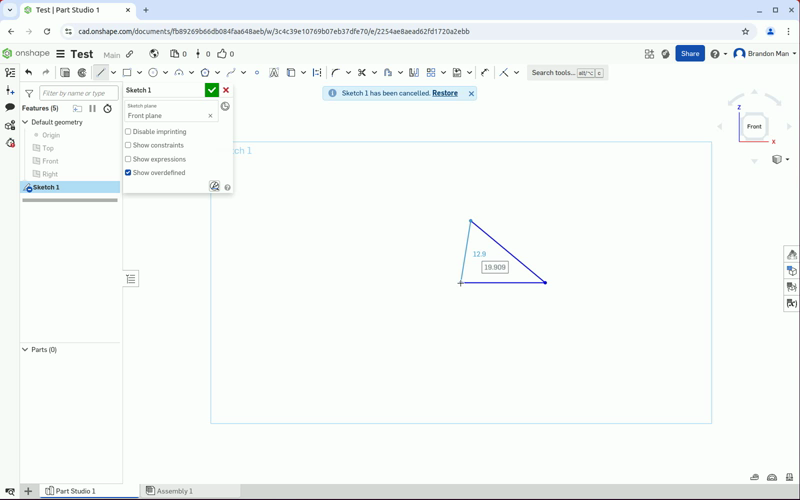
key(esc)
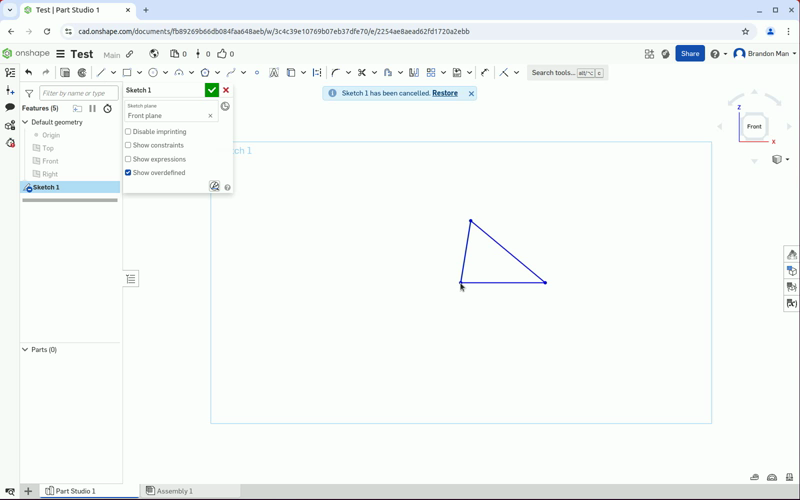
mouse_move(501, 278)
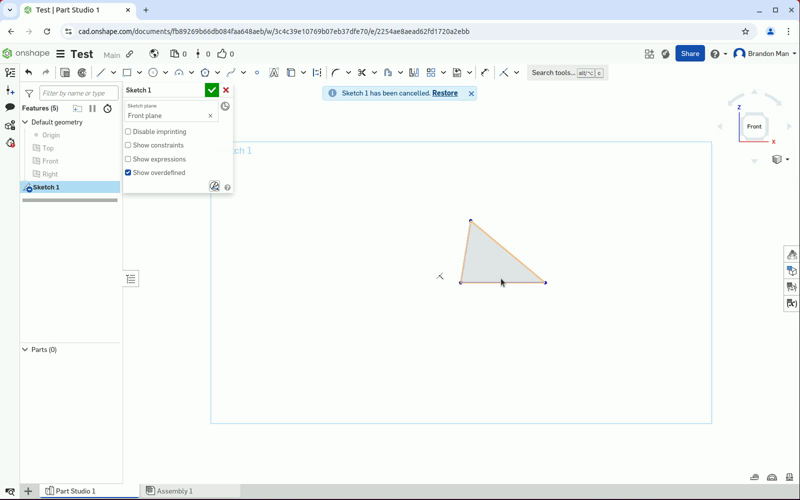
click(501, 278)
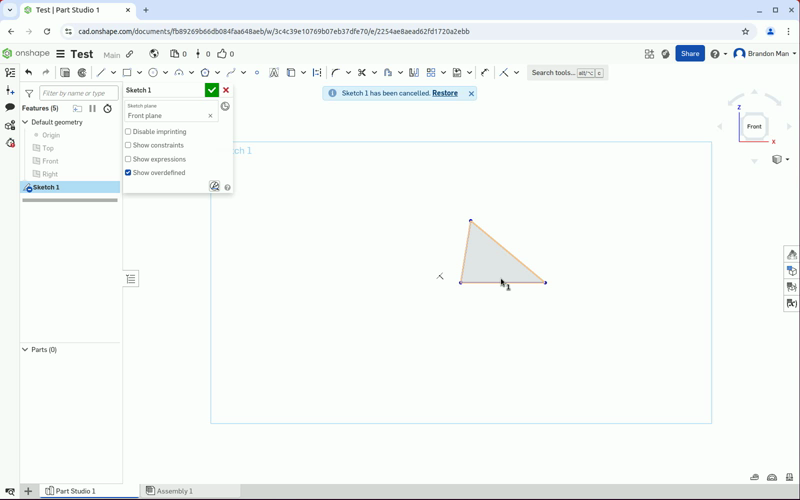
mouse_move(73, 352)
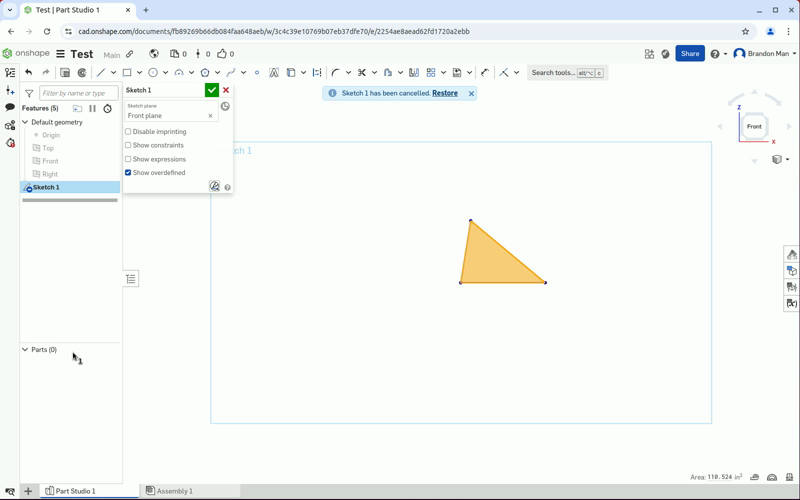
key(shift+y)
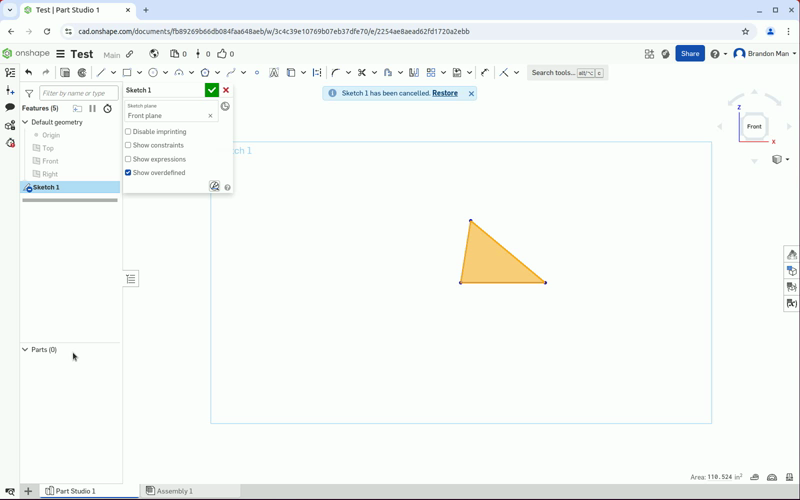
key(shift+e)
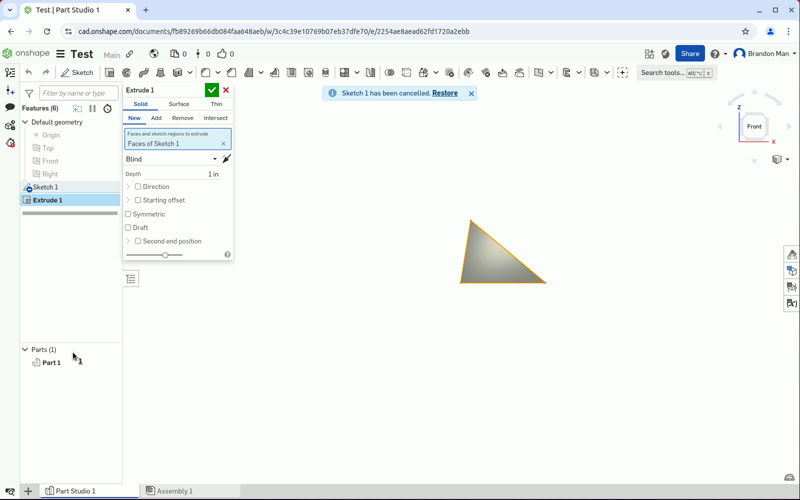
mouse_move(143, 106)
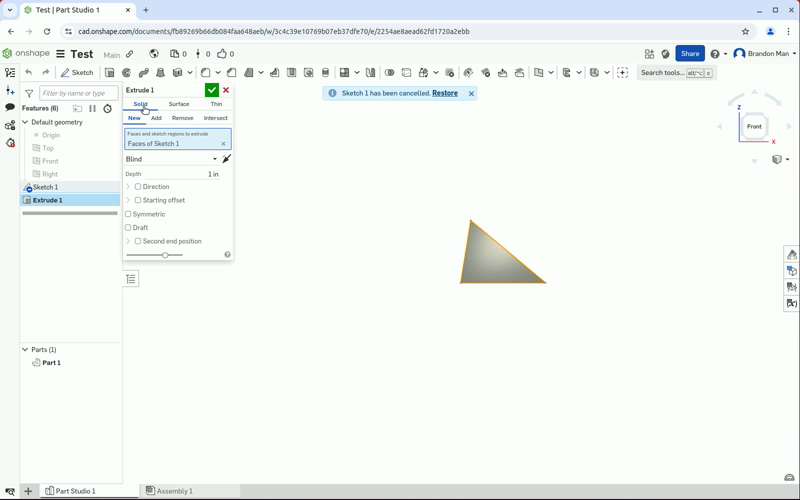
click(143, 106)
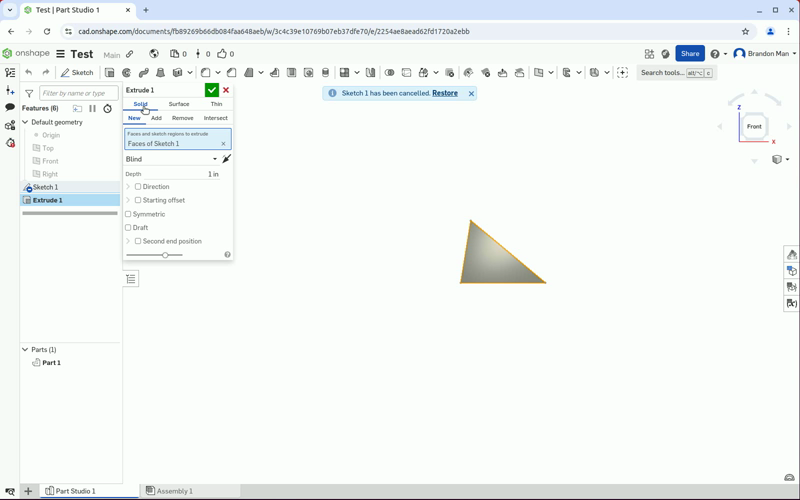
mouse_move(137, 120)
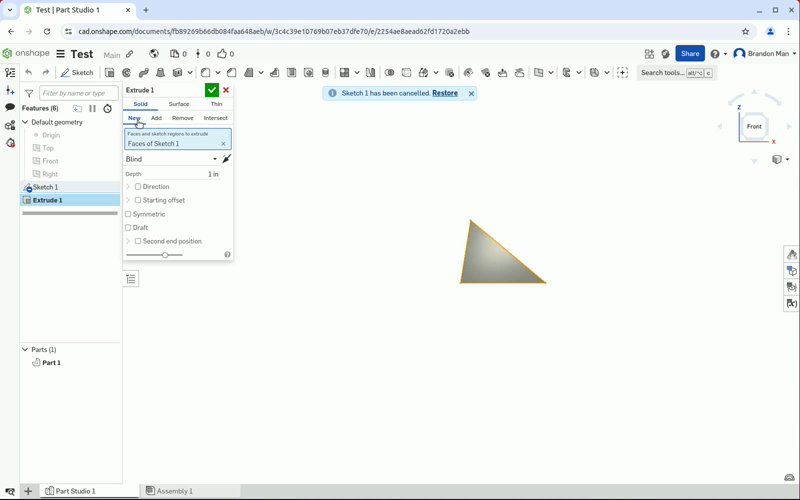
click(137, 120)
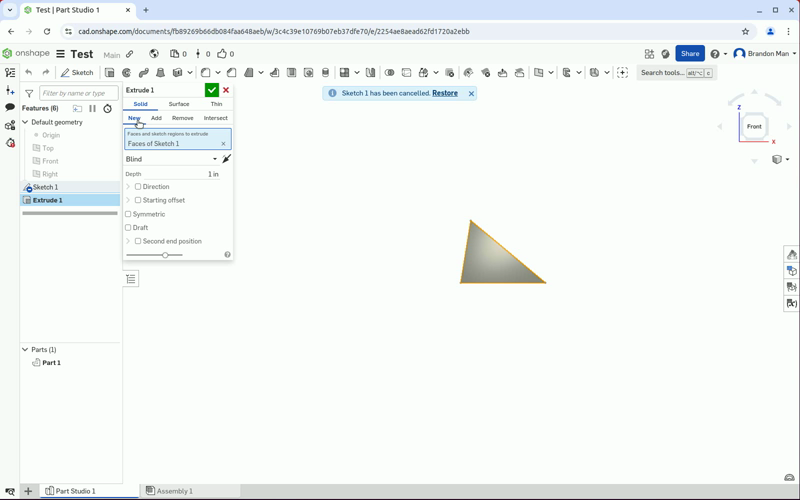
key(tab, 4)
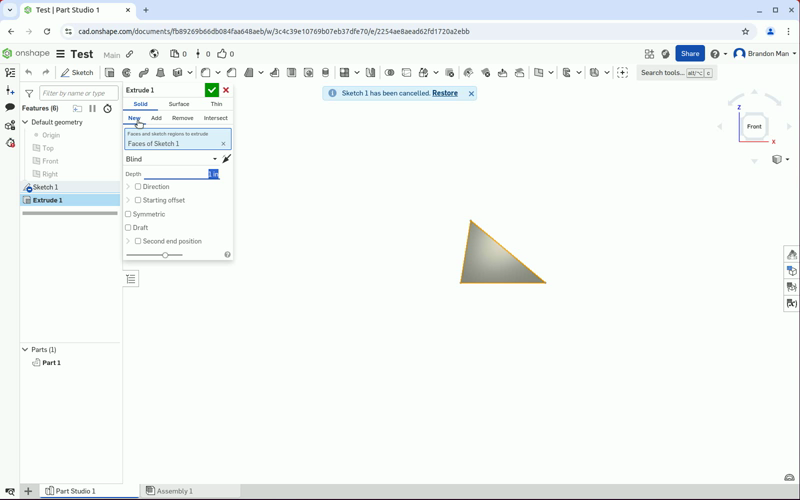
text(23.108)
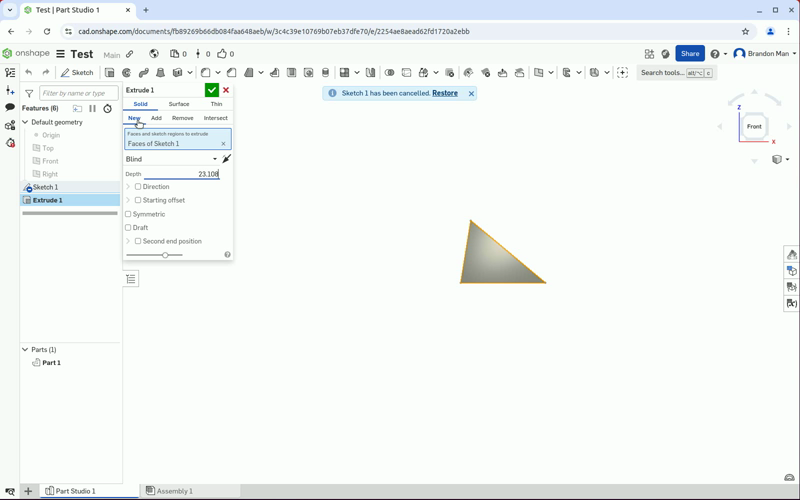
key(enter)
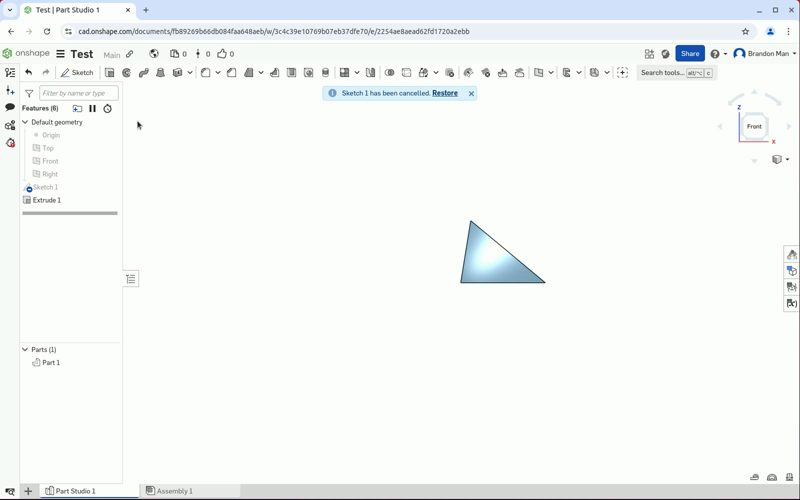
key(shift+h)
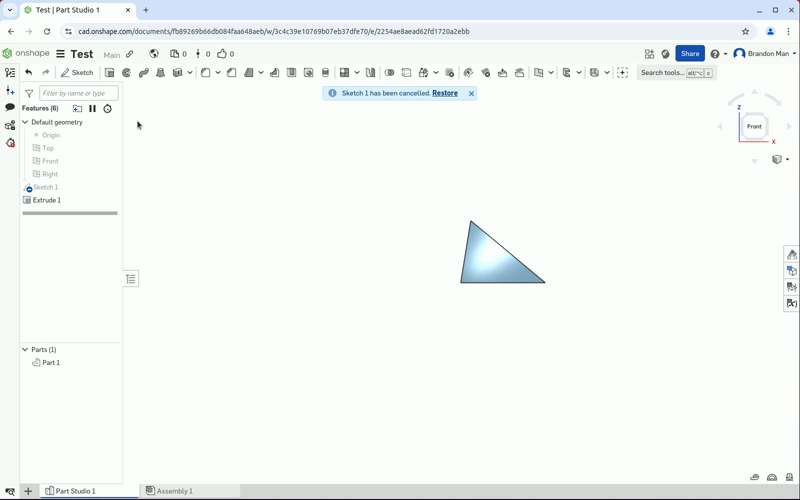
key(shift+h)
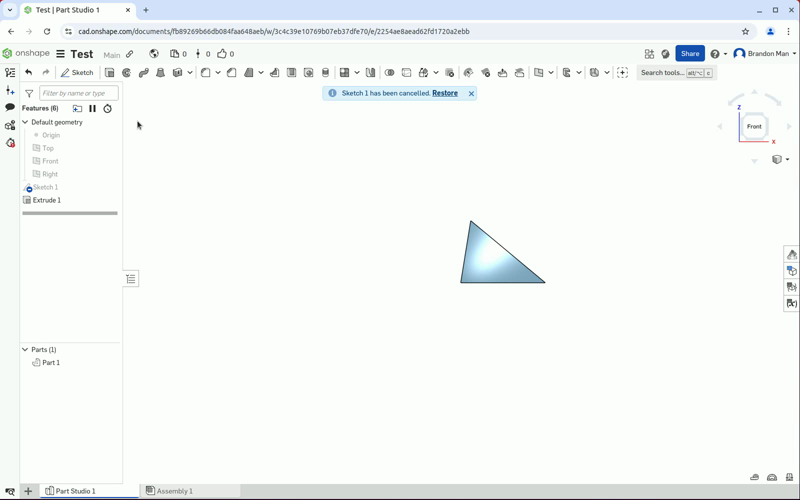
mouse_move(73, 189)
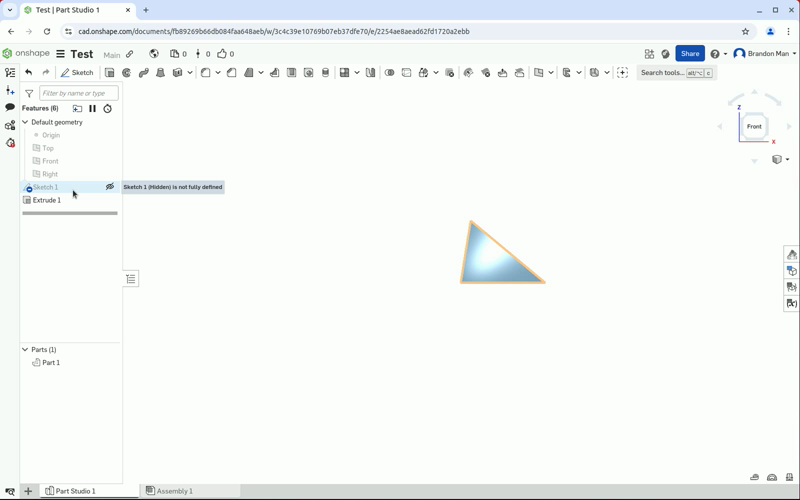
click(73, 189)
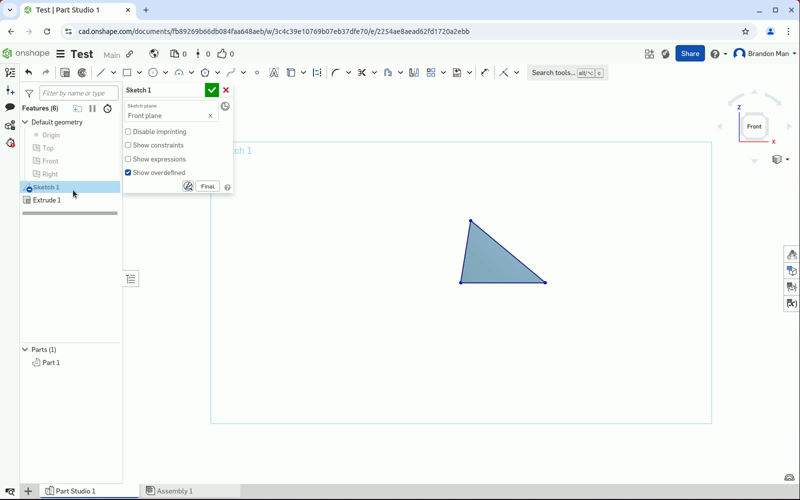
mouse_move(229, 92)
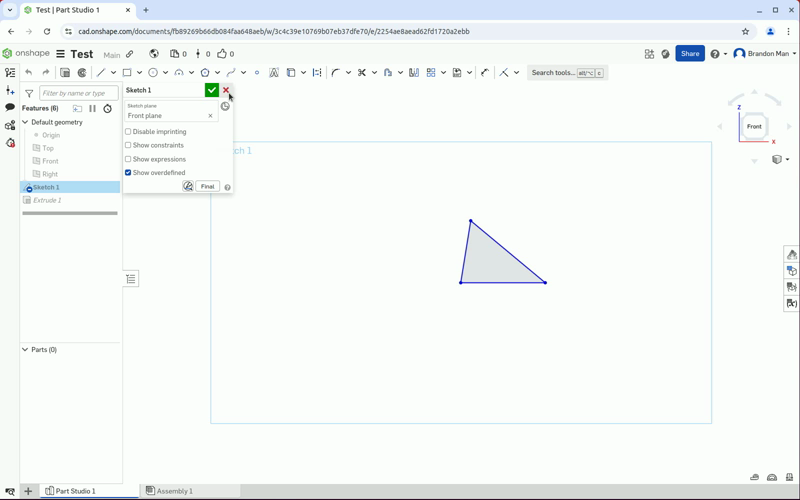
click(229, 92)
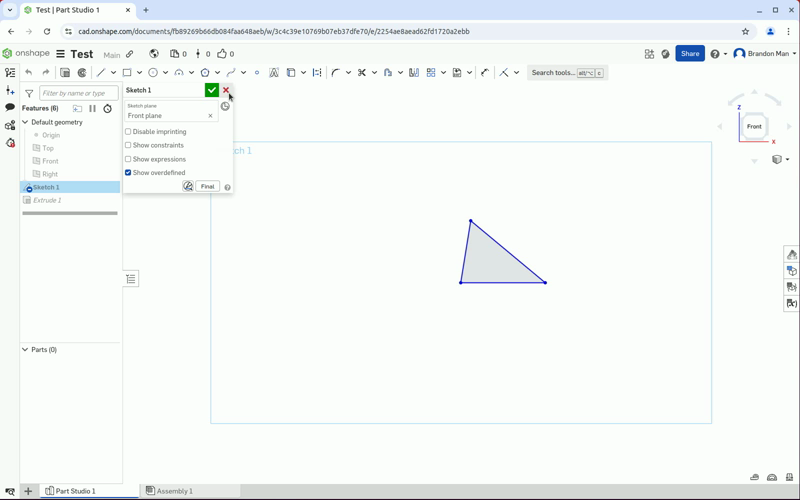
key(shift+s)
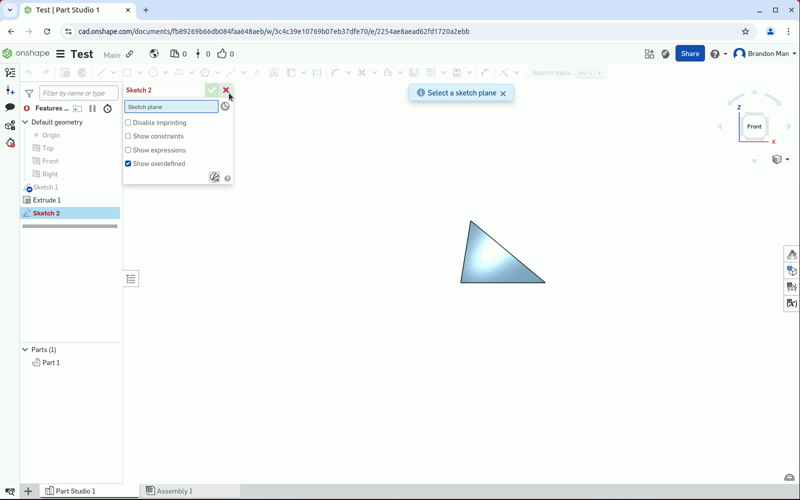
mouse_move(73, 163)
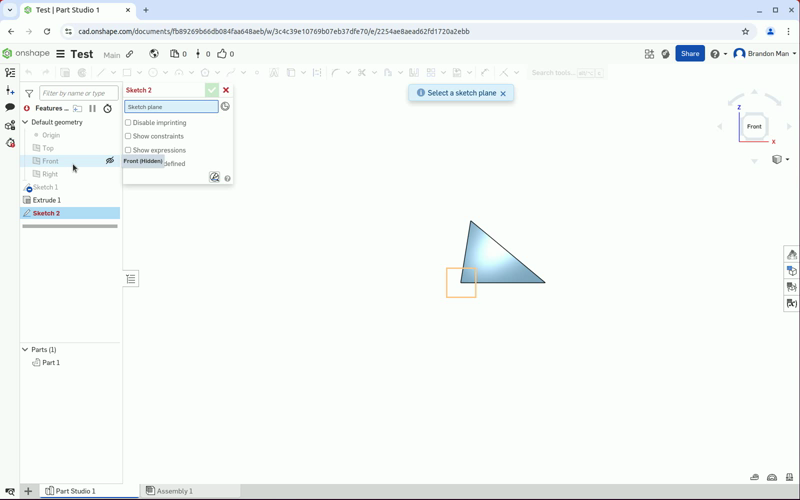
click(73, 163)
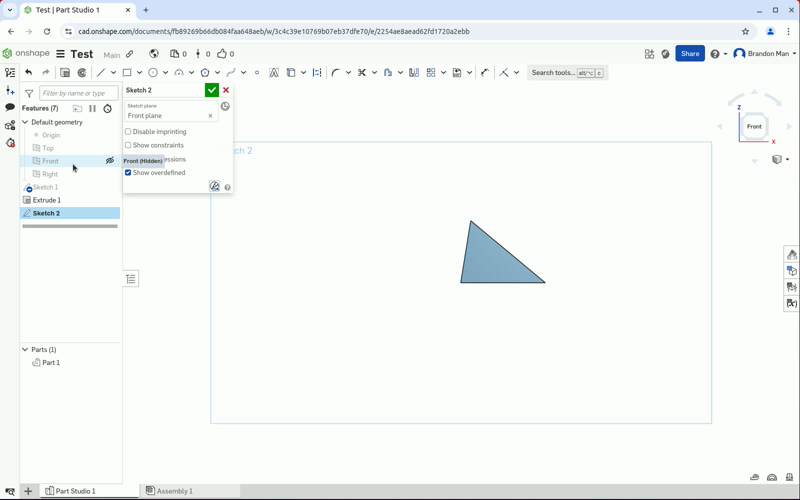
mouse_move(73, 352)
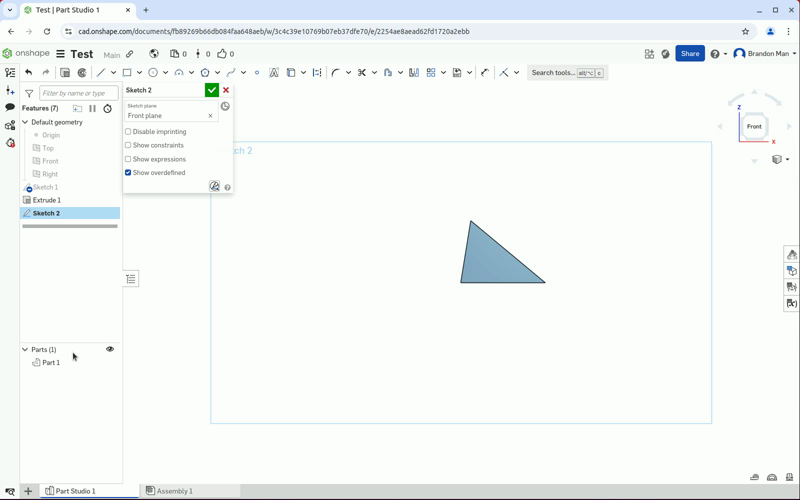
key(y)
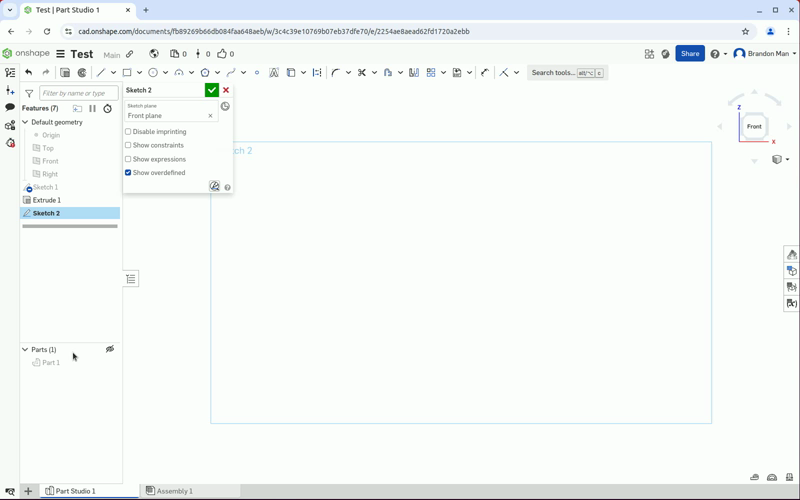
key(l)
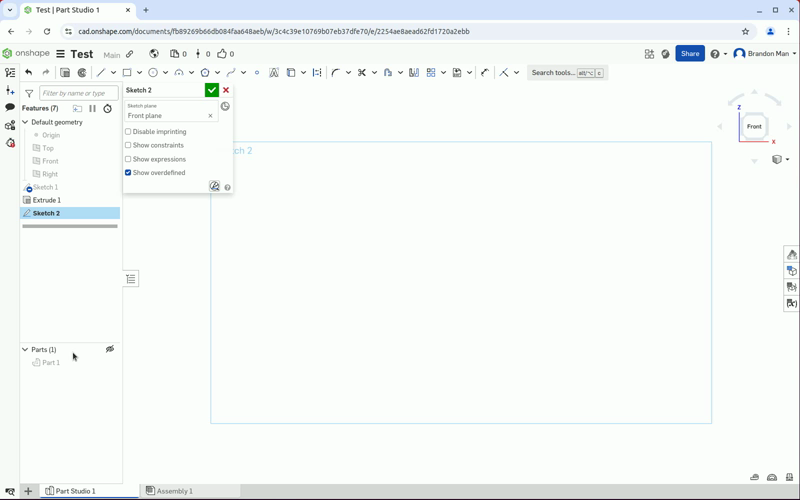
key_down(shift)
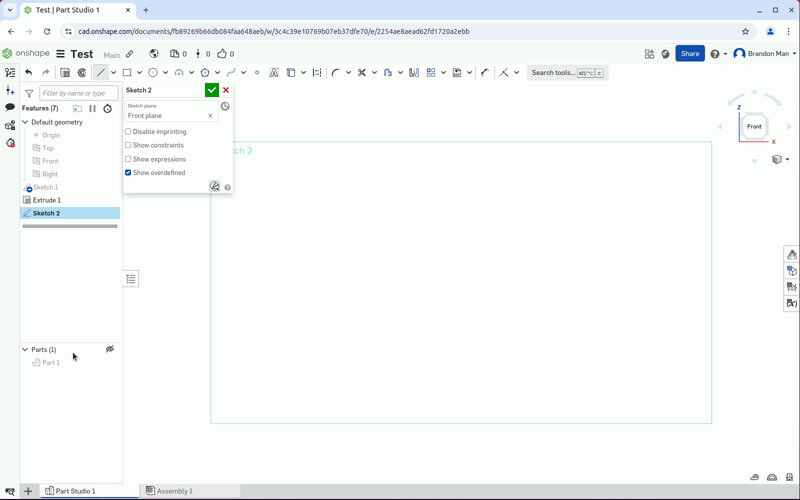
mouse_move(460, 282)
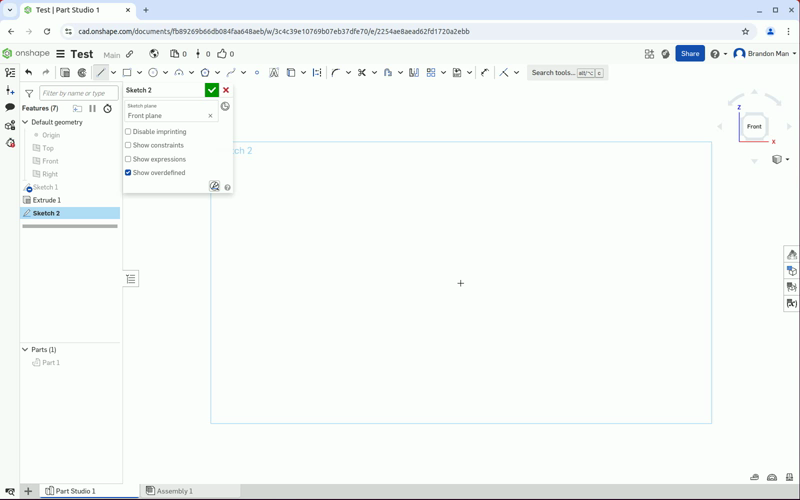
click(460, 282)
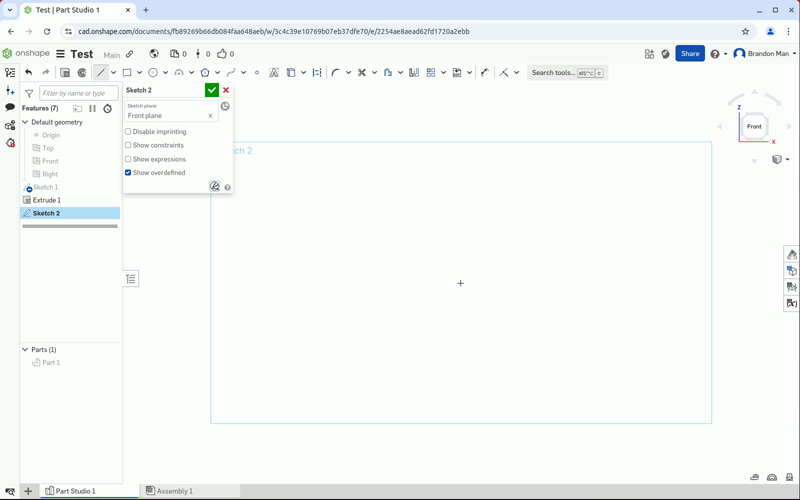
key_up(shift)
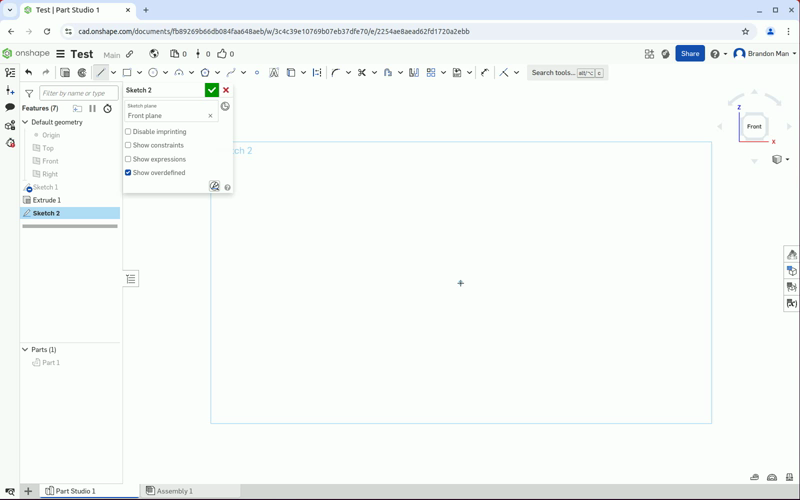
key_down(shift)
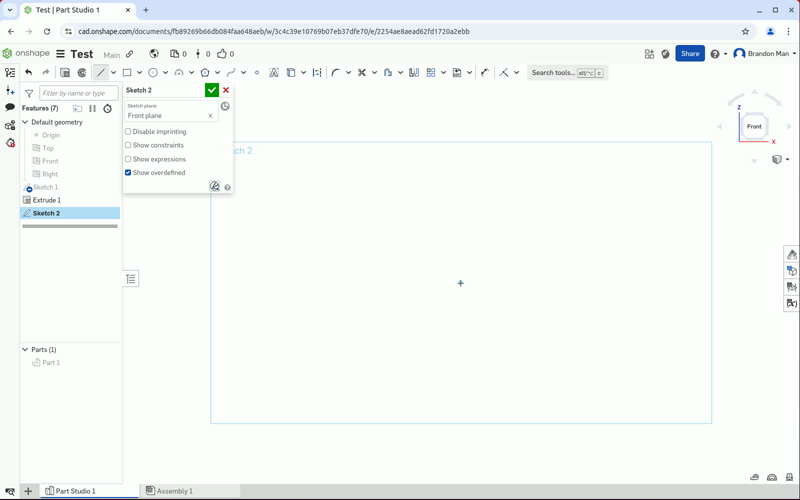
mouse_move(545, 282)
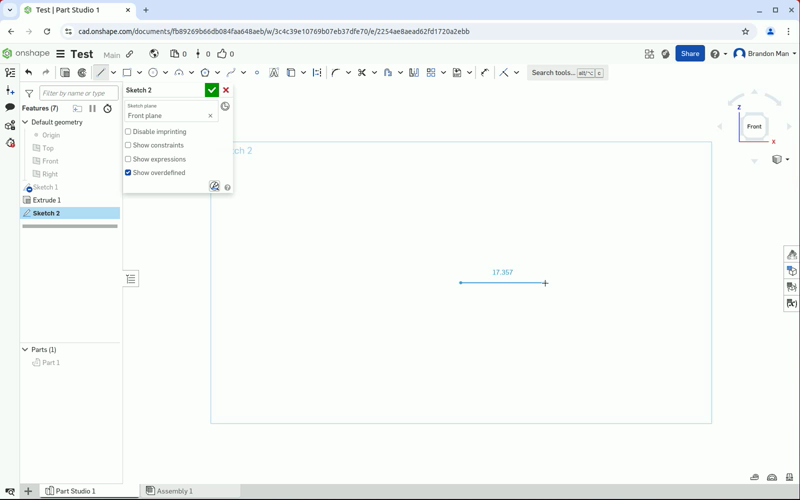
click(545, 282)
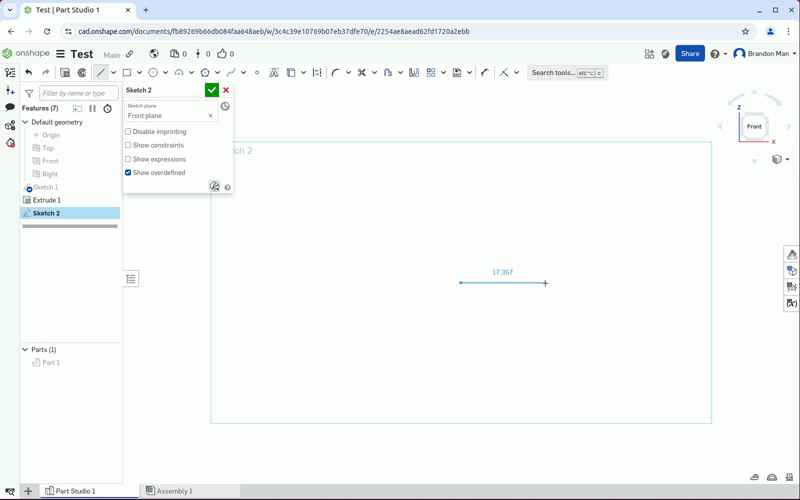
key_up(shift)
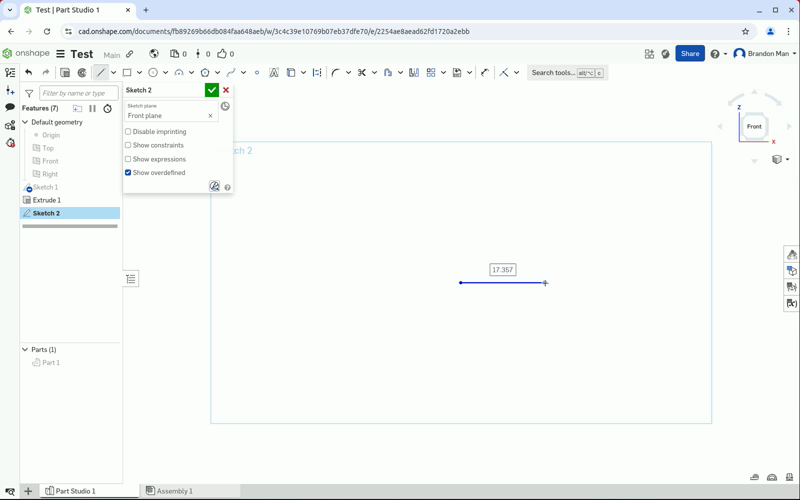
key_down(shift)
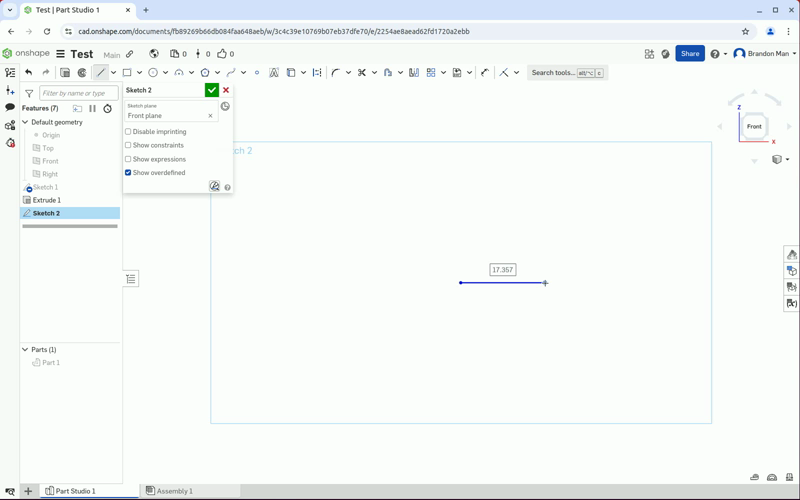
mouse_move(470, 220)
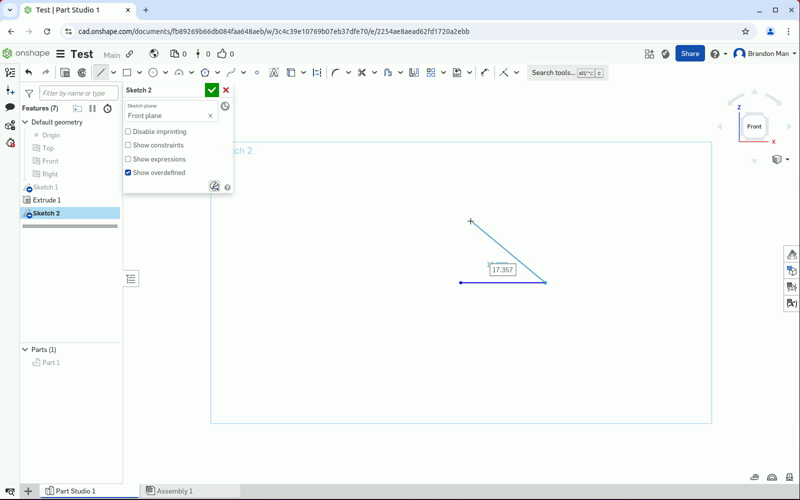
click(470, 220)
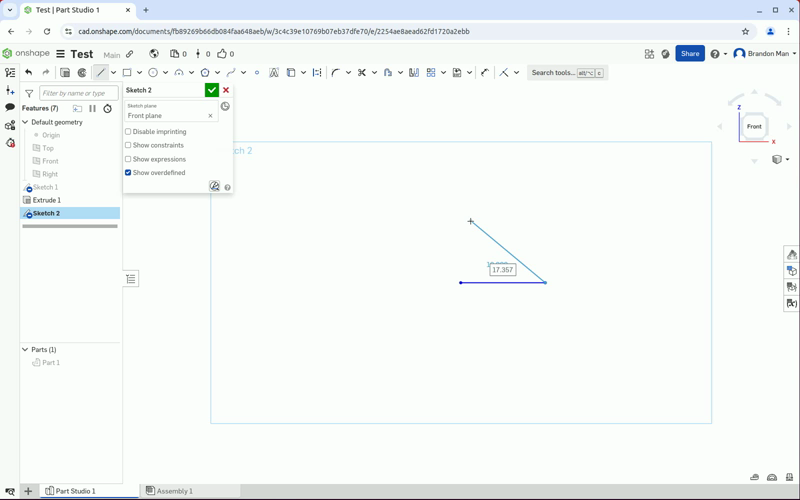
key_up(shift)
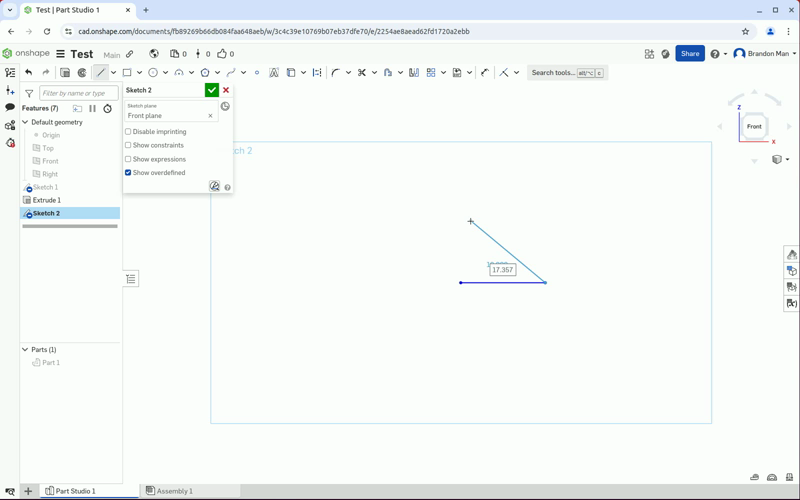
key_down(shift)
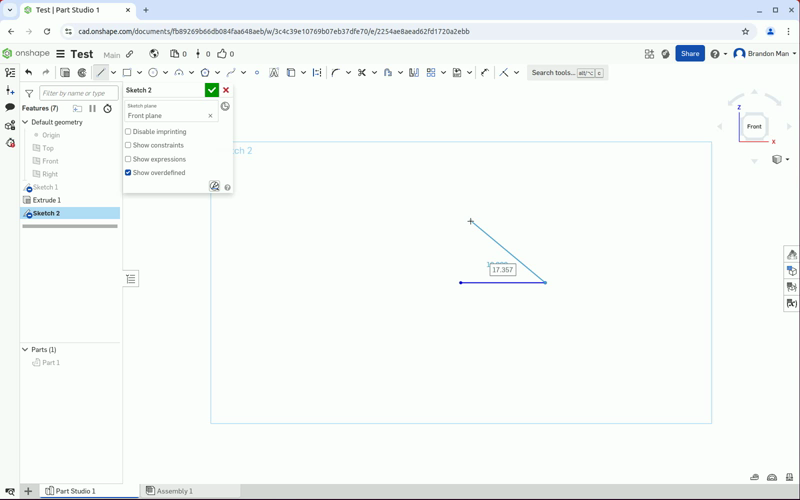
mouse_move(460, 282)
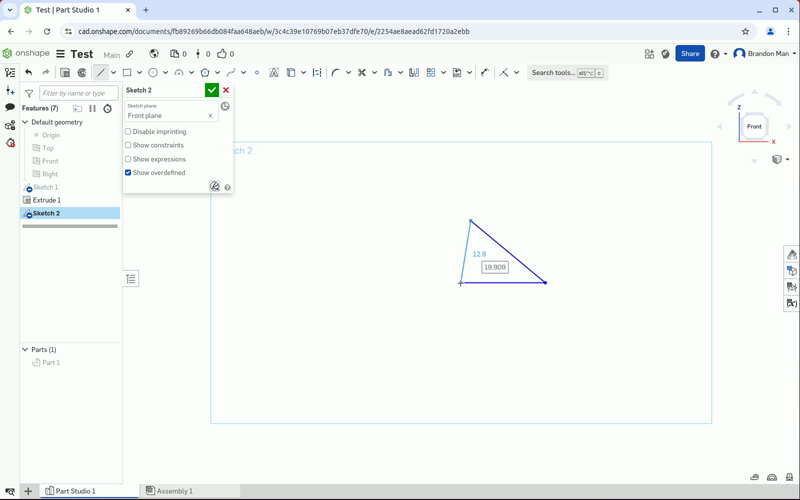
key_up(shift)
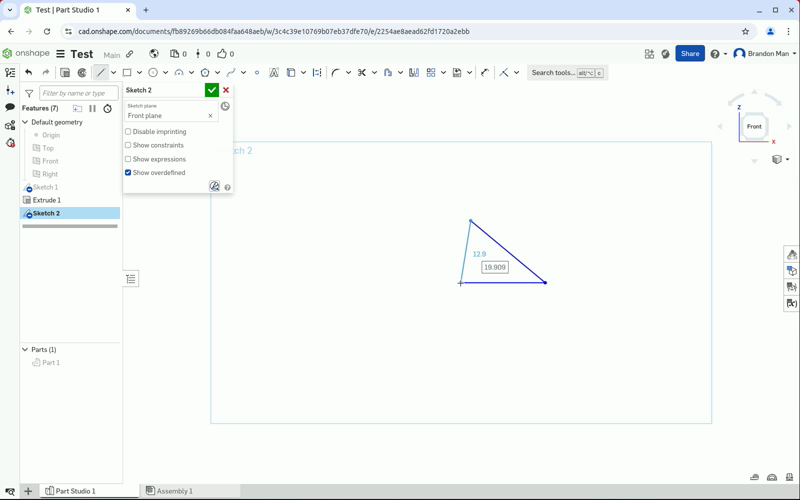
click(460, 282)
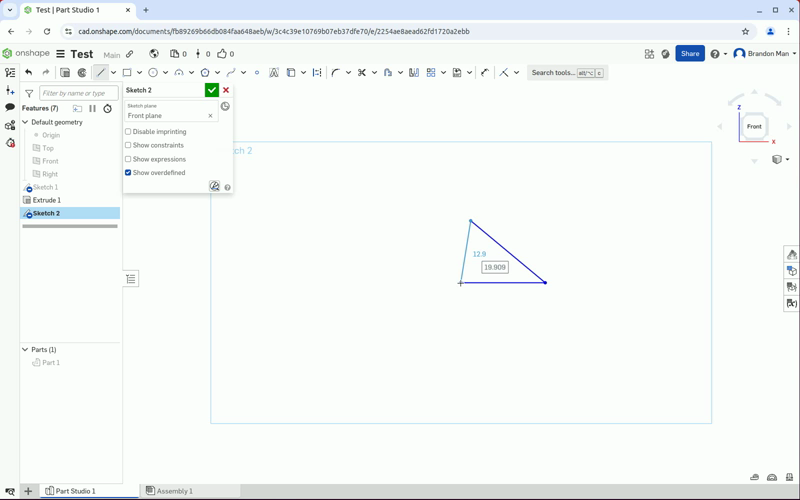
key(esc)
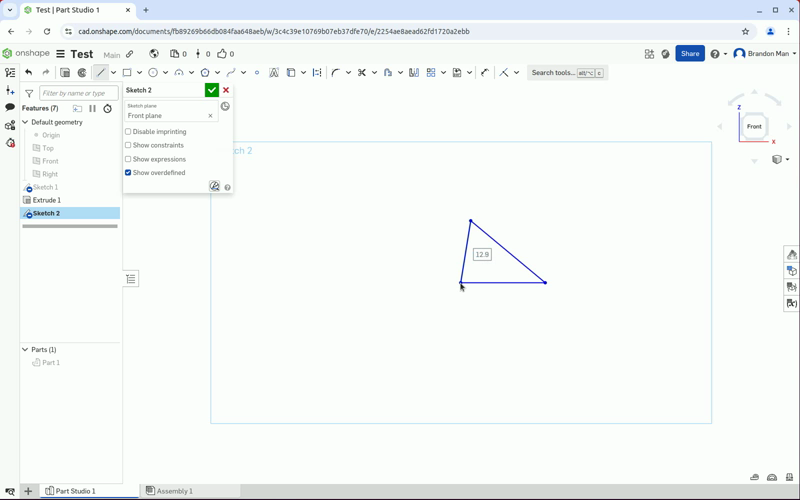
mouse_move(471, 271)
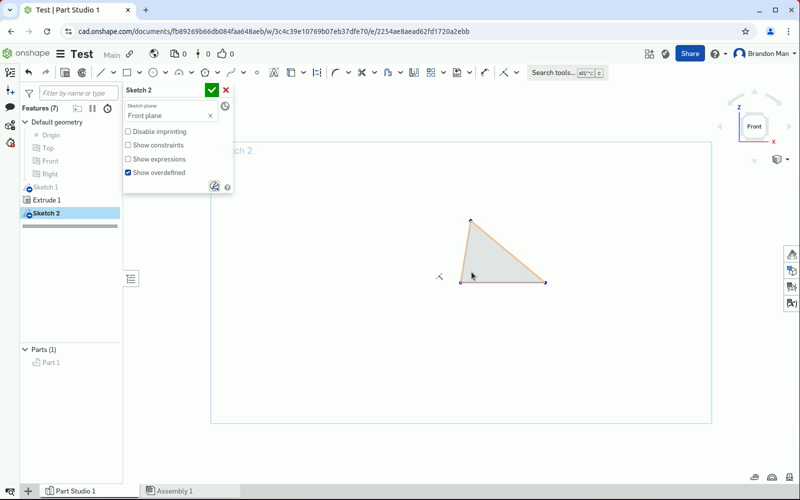
click(471, 271)
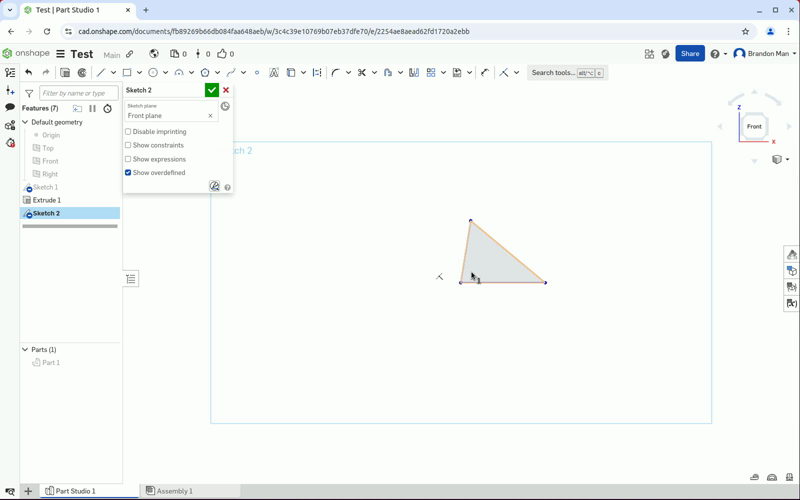
mouse_move(73, 352)
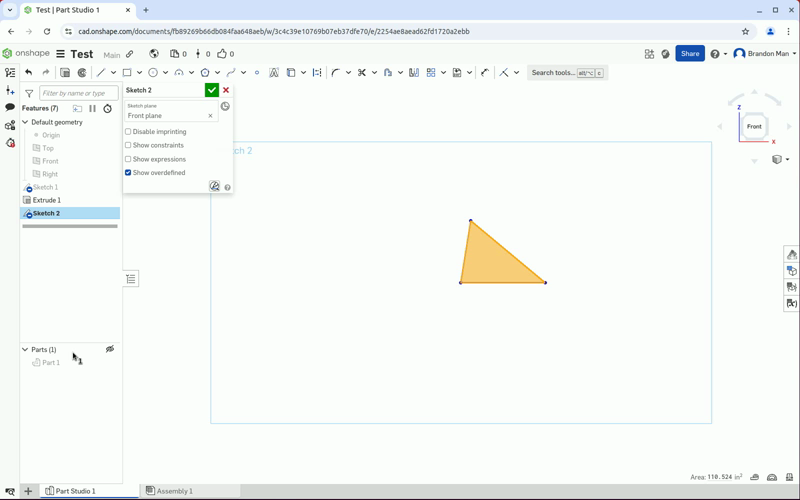
key(shift+y)
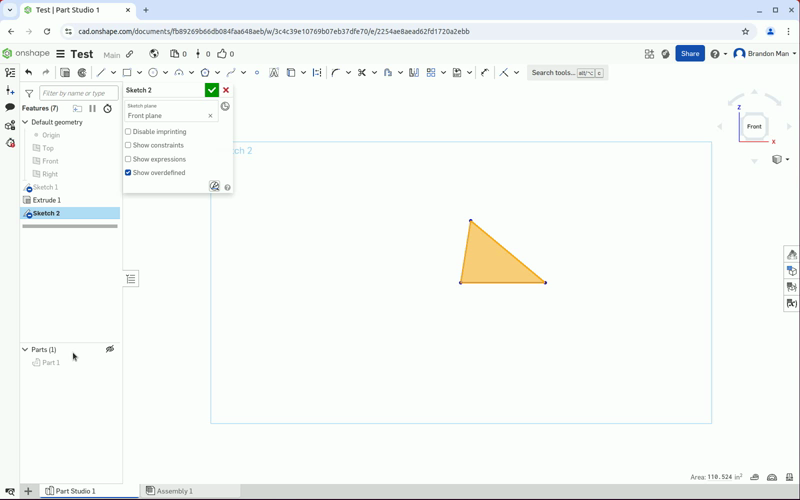
key(shift+e)
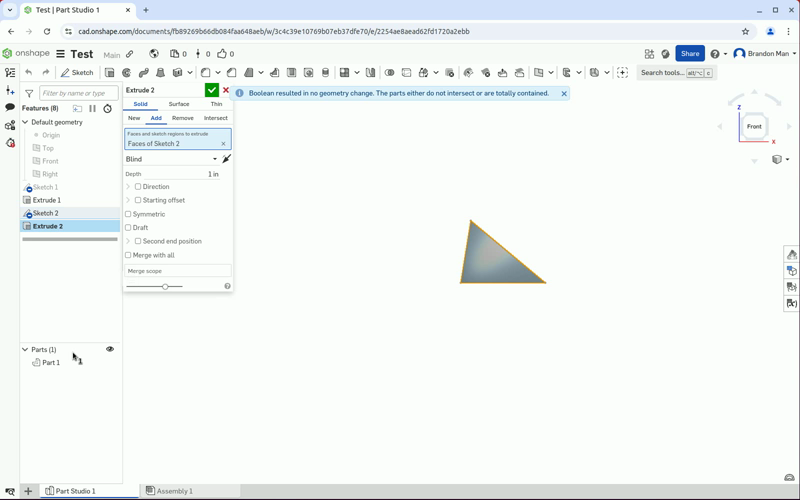
mouse_move(143, 106)
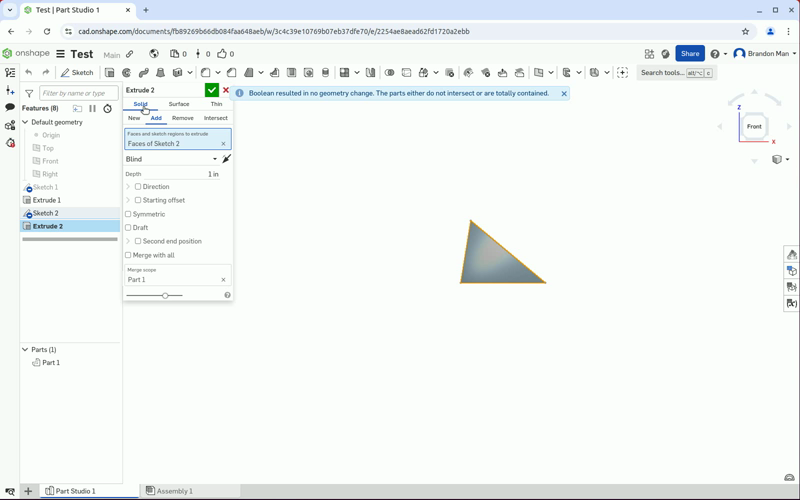
click(143, 106)
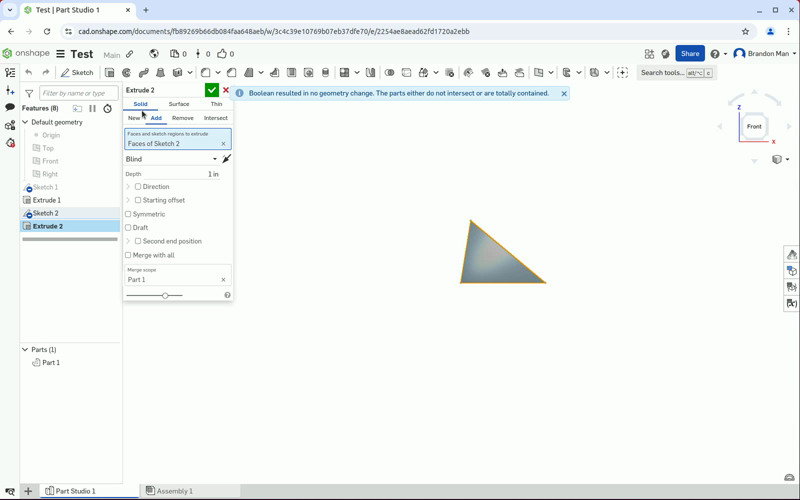
mouse_move(137, 120)
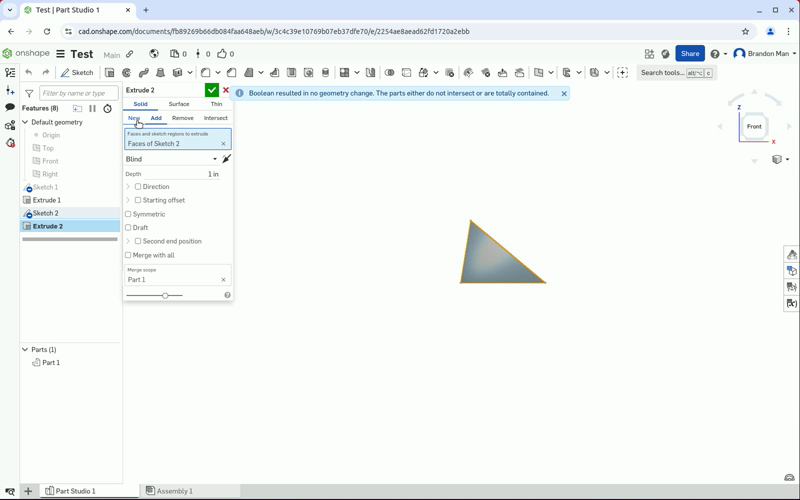
click(137, 120)
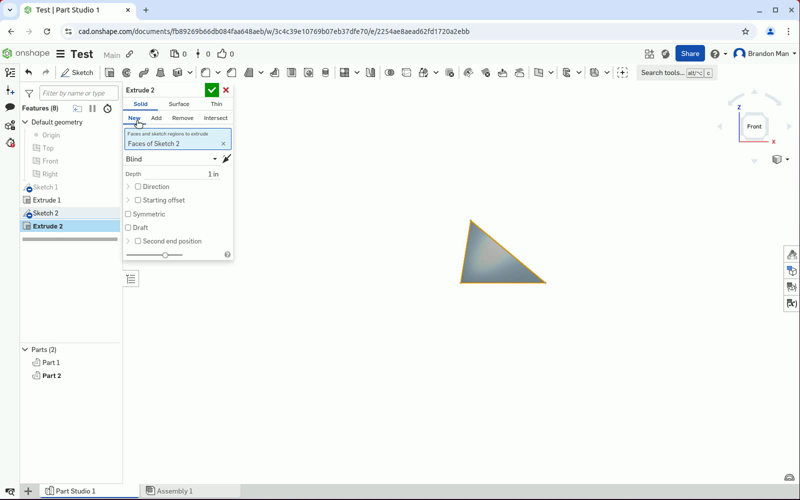
key(tab, 4)
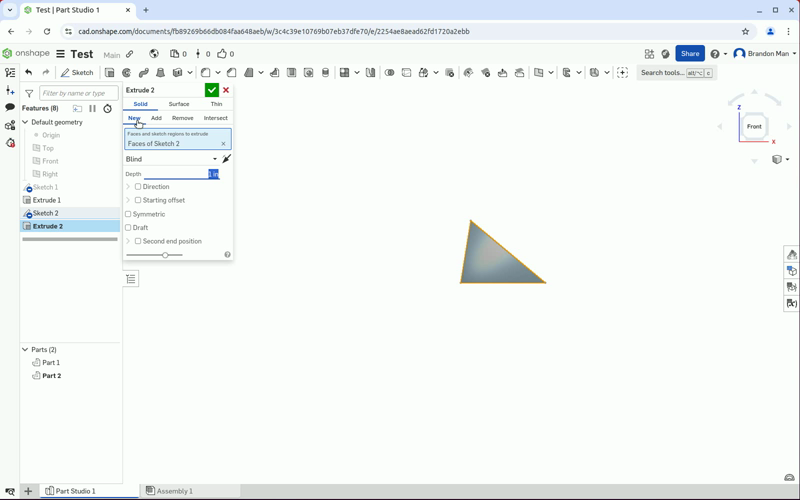
text(23.108)
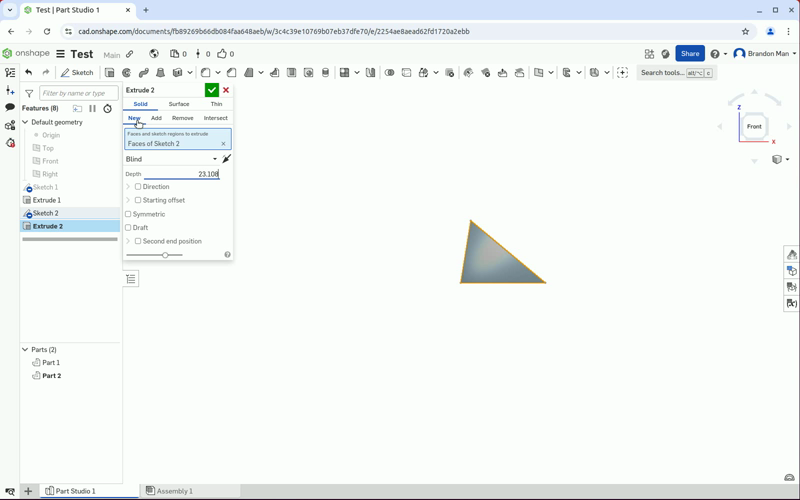
key(enter)
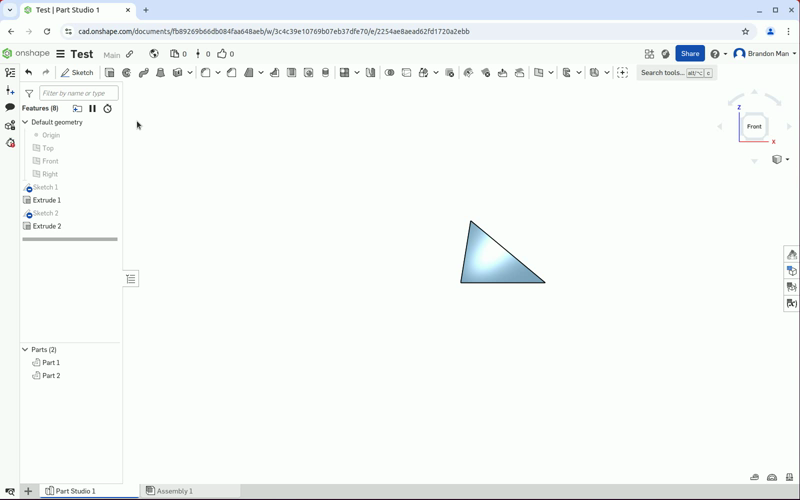
key(shift+h)
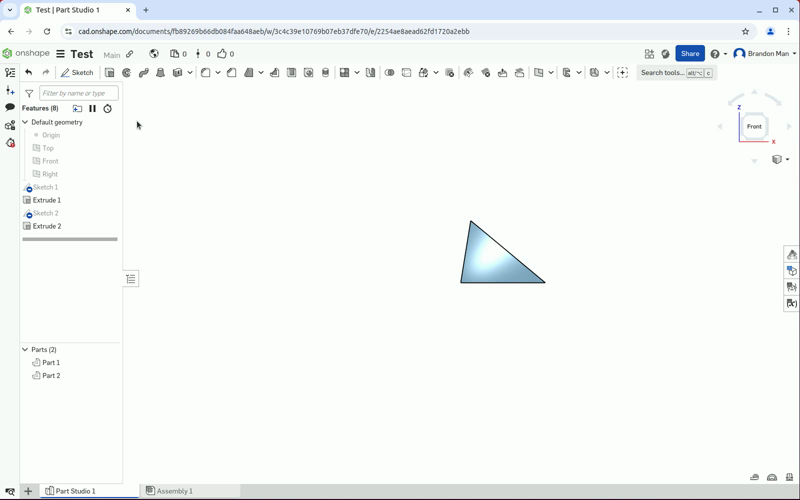
key(shift+h)
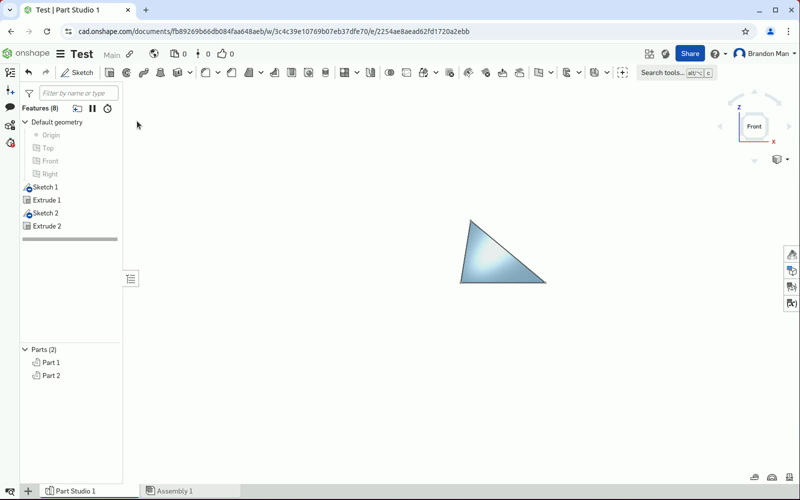
key(shift+7)
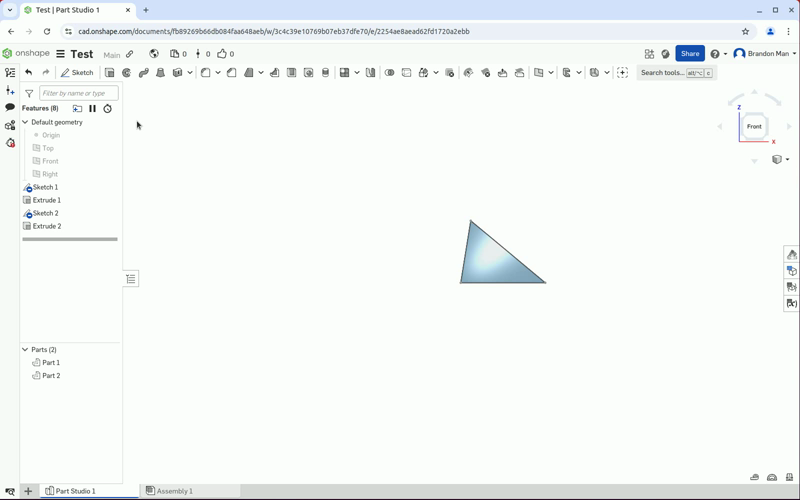
key(left, 2)
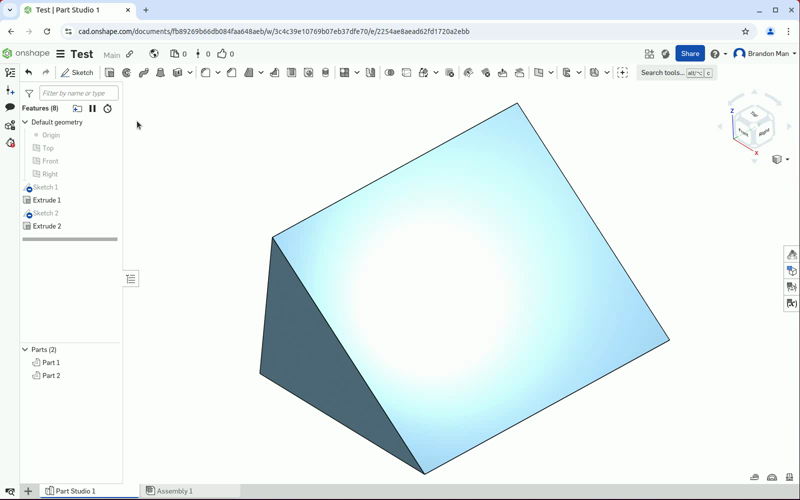
key(down, 2)
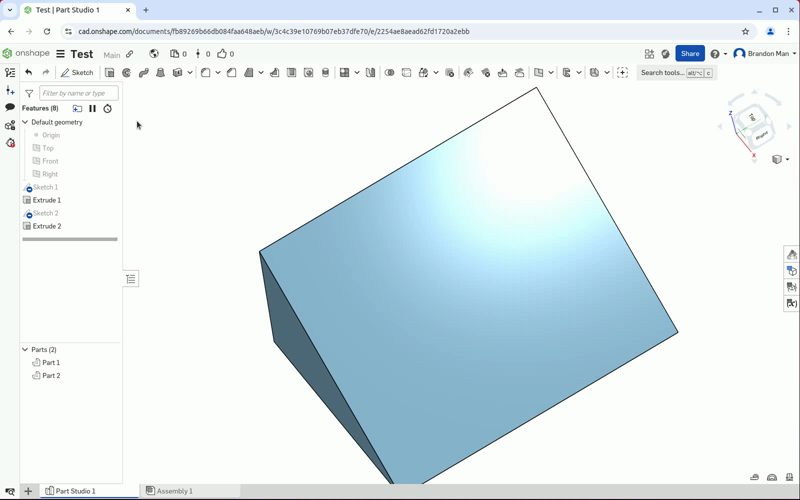
key(up, 2)
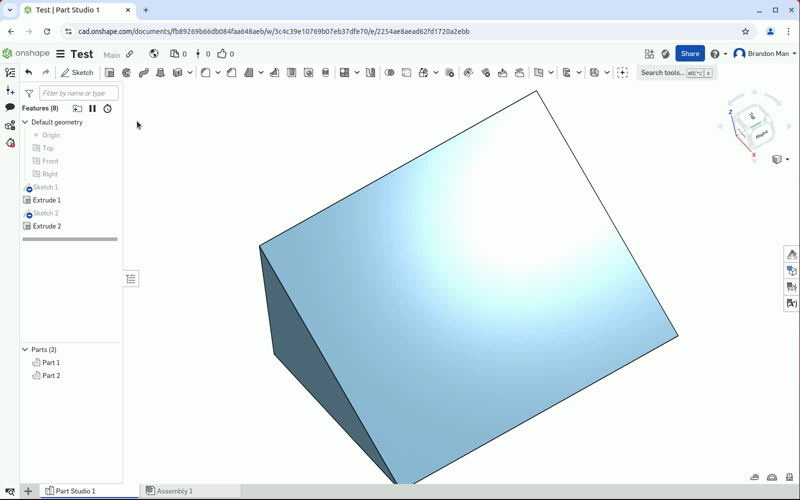
key(right, 2)
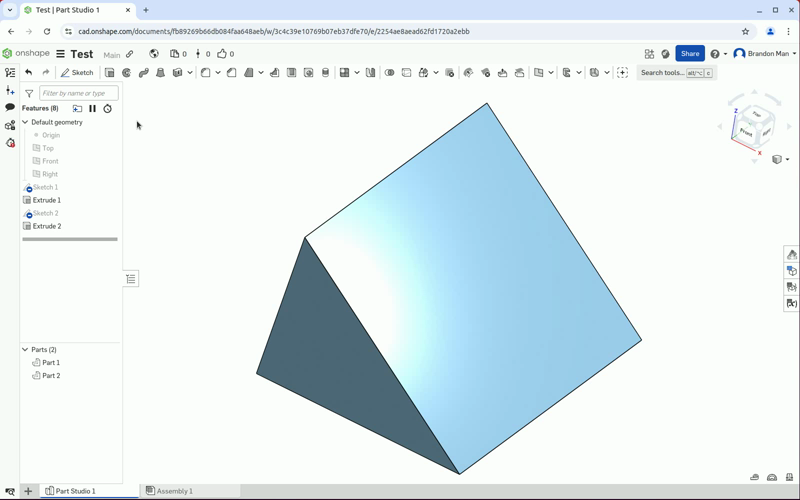
mouse_move(73, 189)
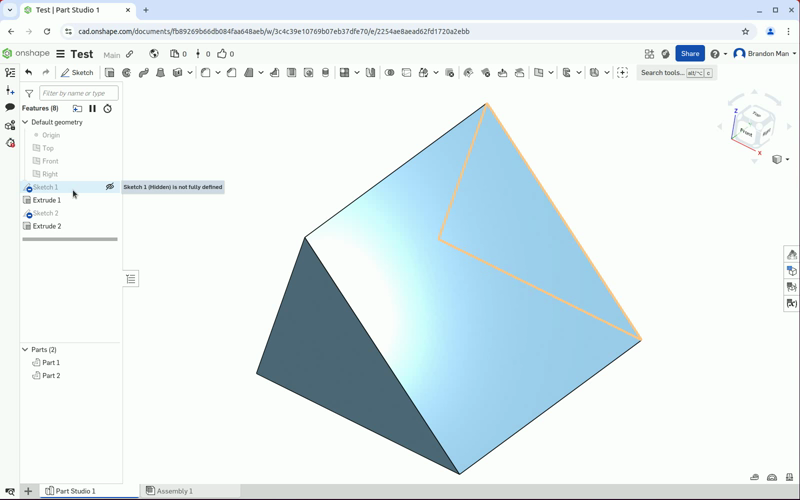
click(73, 189)